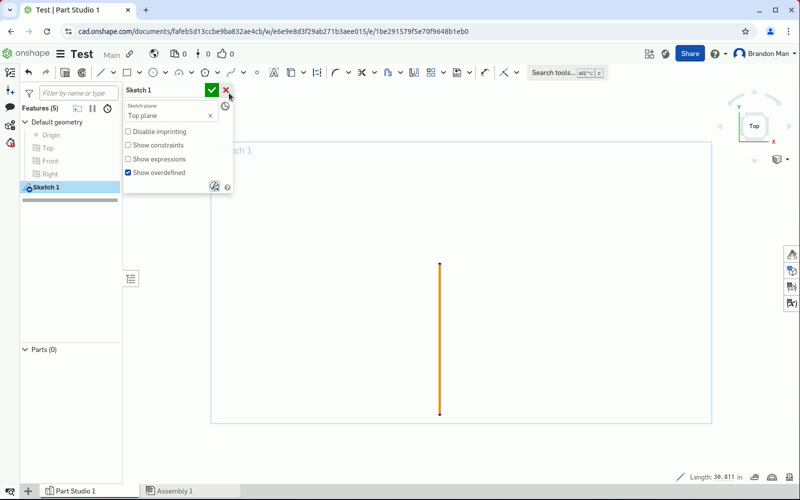
key(shift+h)
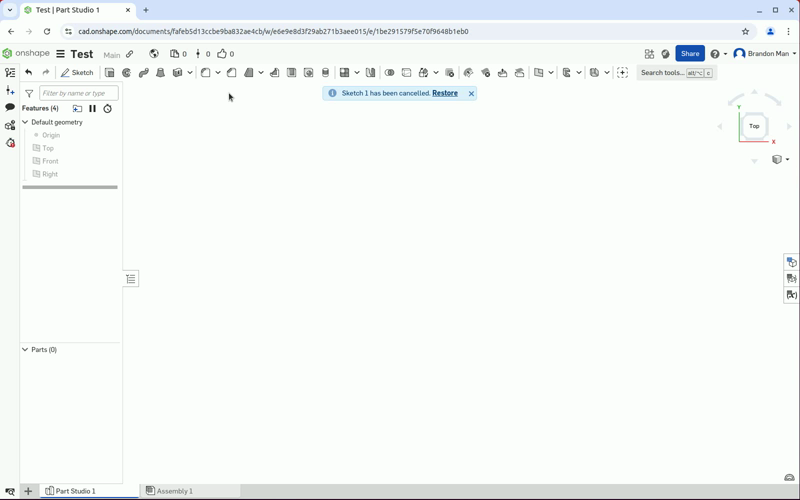
mouse_move(73, 352)
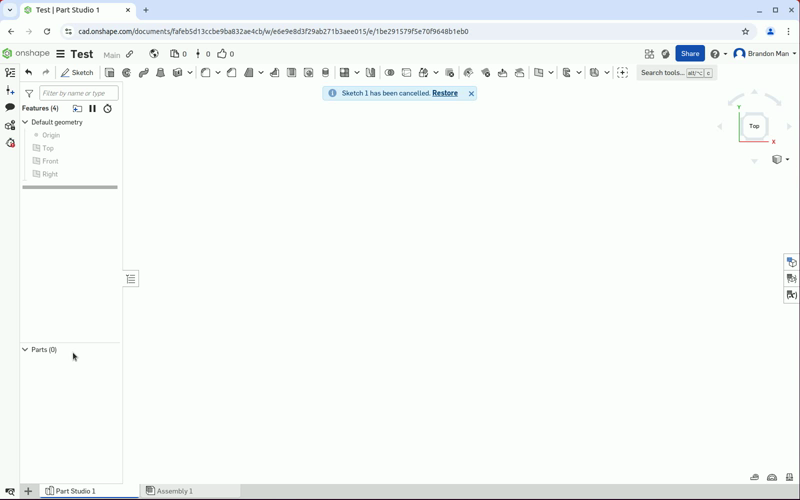
key(y)
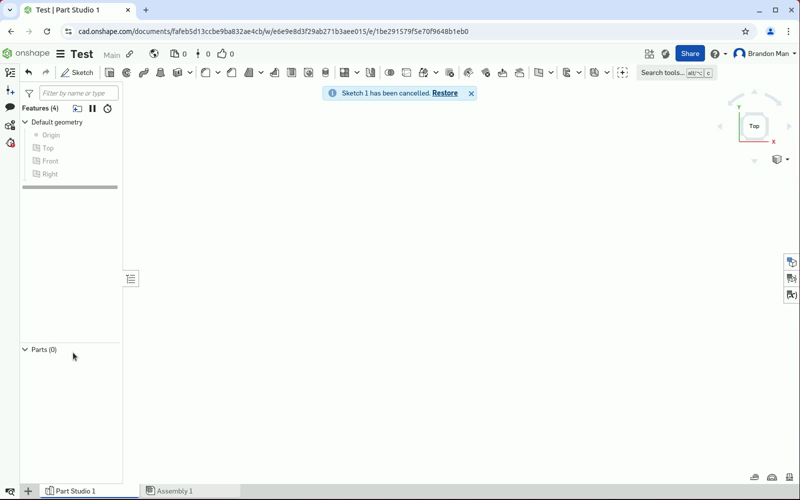
key(shift+p)
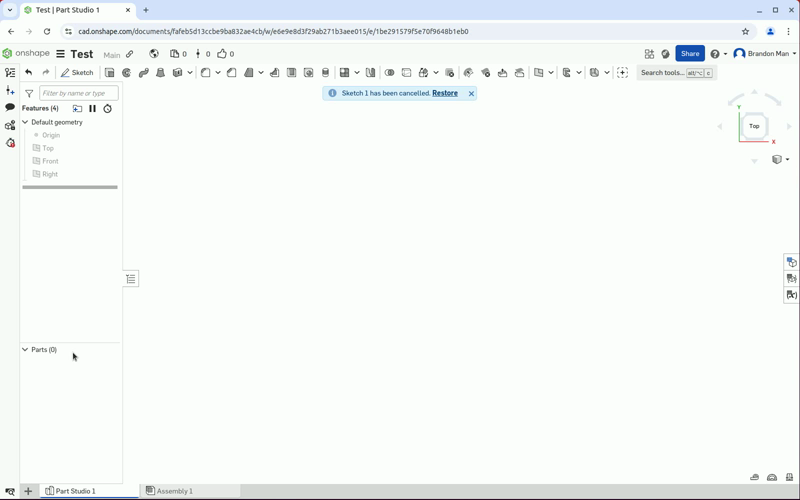
key(space)
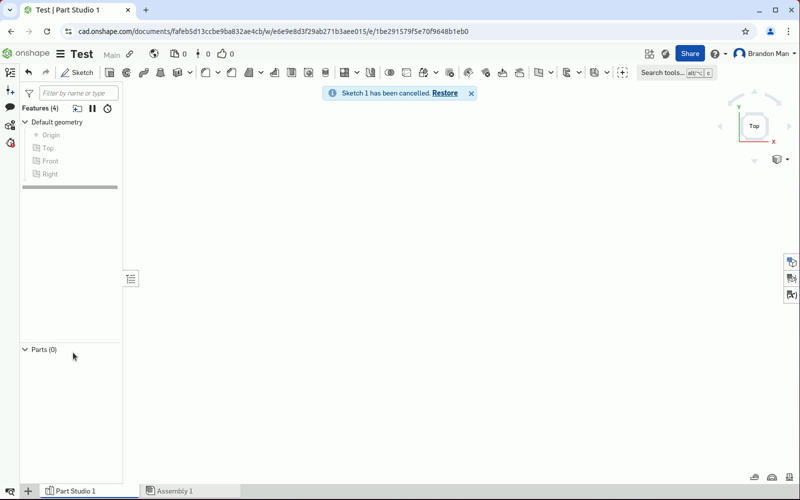
key_down(shift)
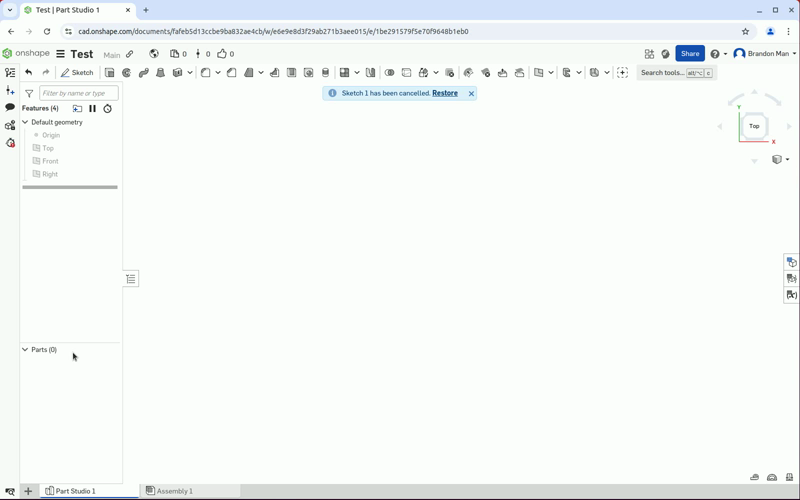
key(up)
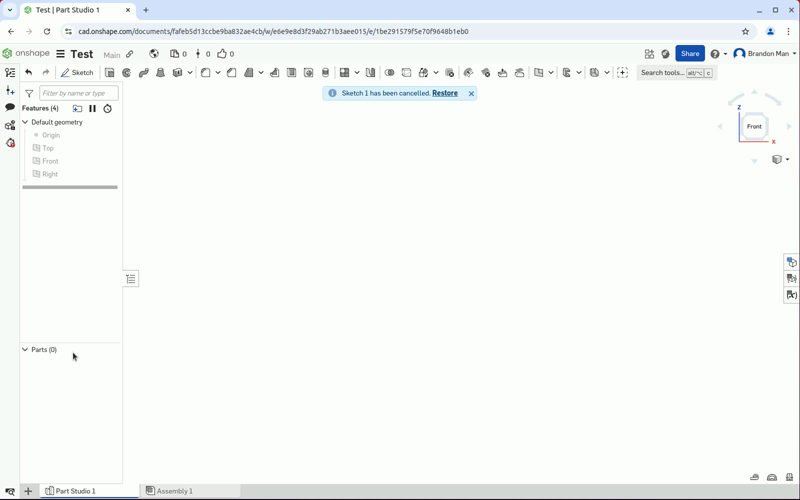
key_up(shift)
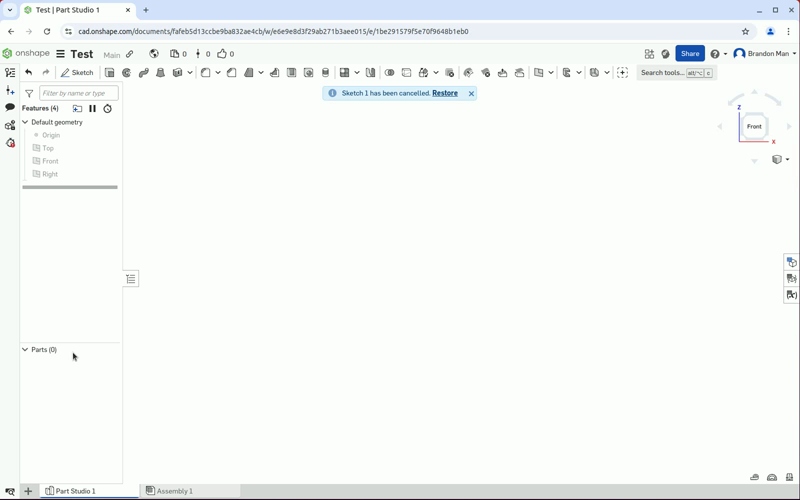
mouse_move(73, 352)
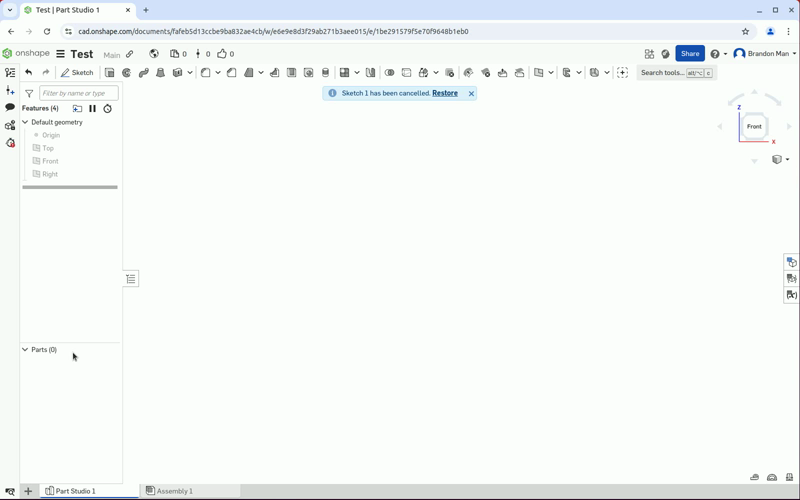
key(shift+y)
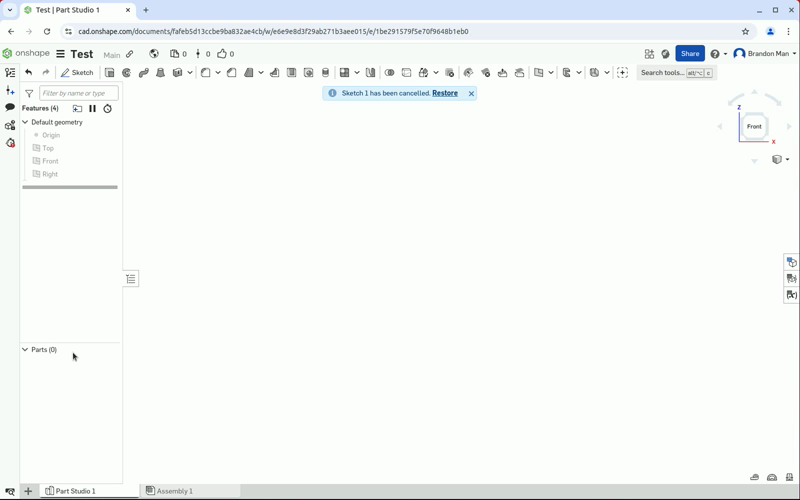
key(shift+s)
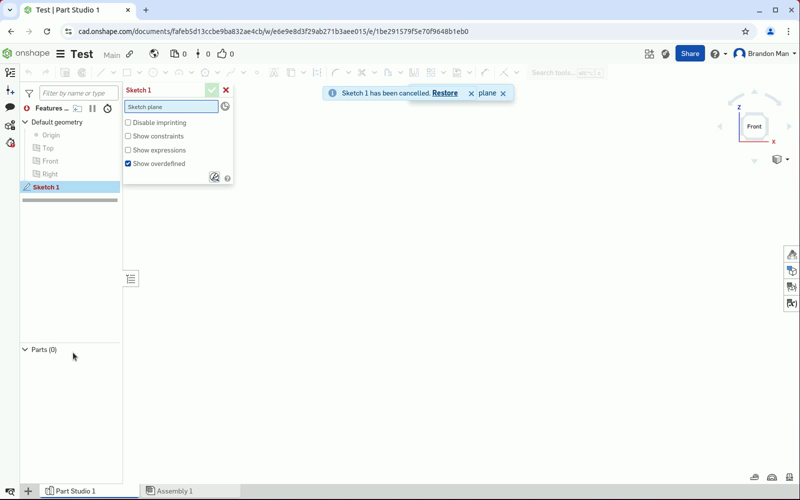
mouse_move(73, 163)
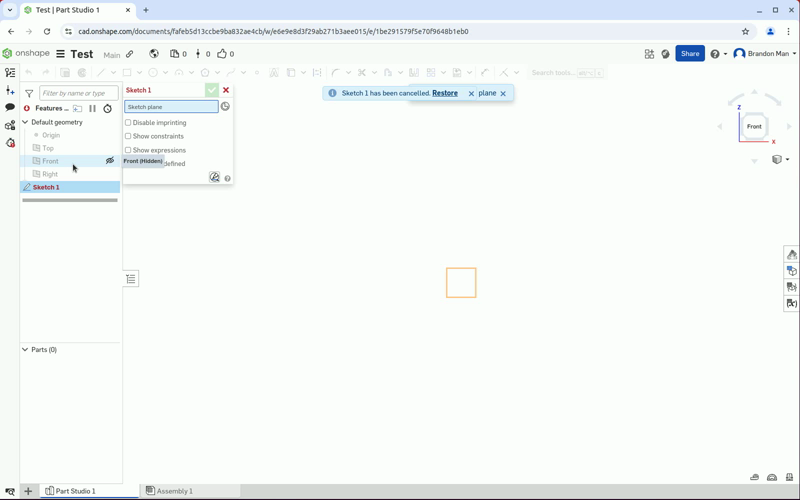
click(73, 163)
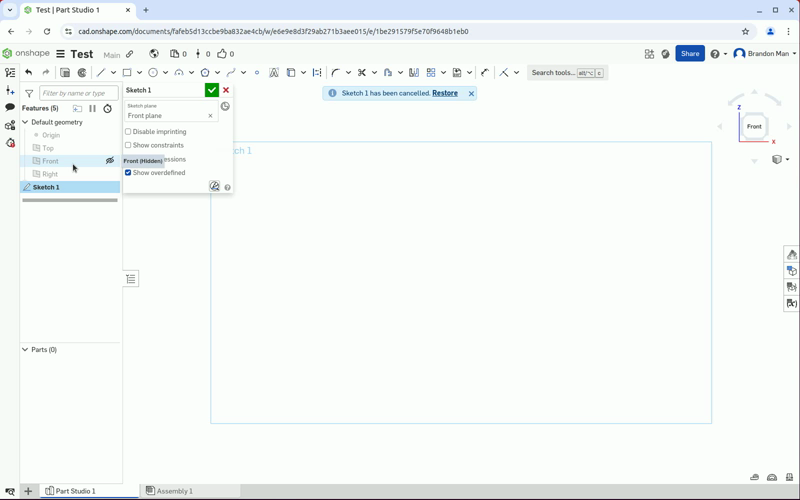
mouse_move(73, 352)
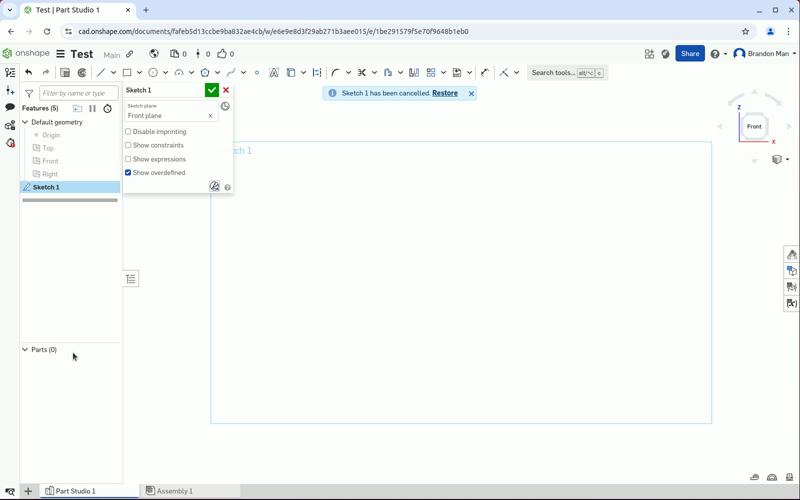
key(y)
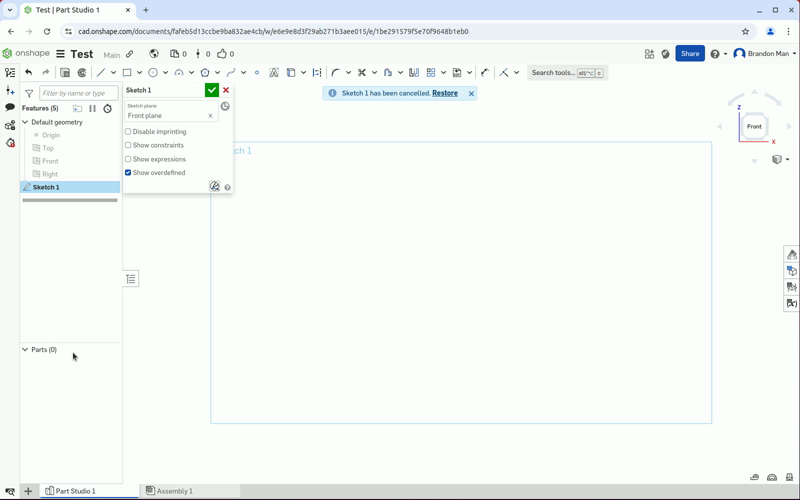
key(c)
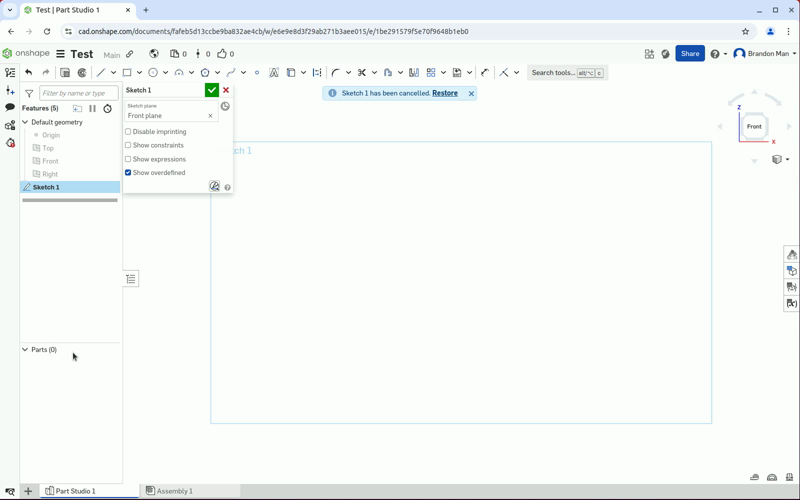
key_down(shift)
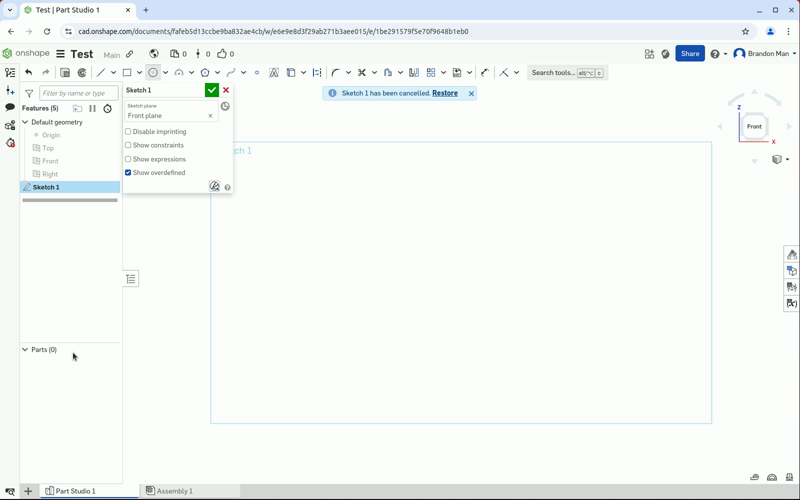
mouse_move(398, 290)
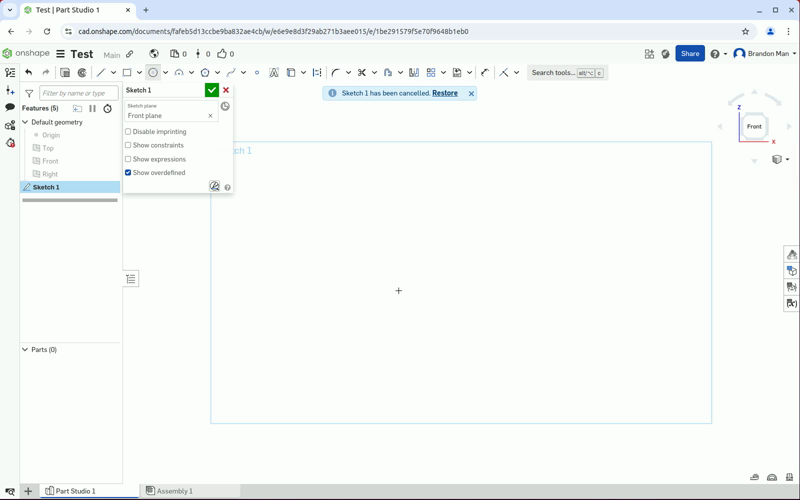
click(398, 290)
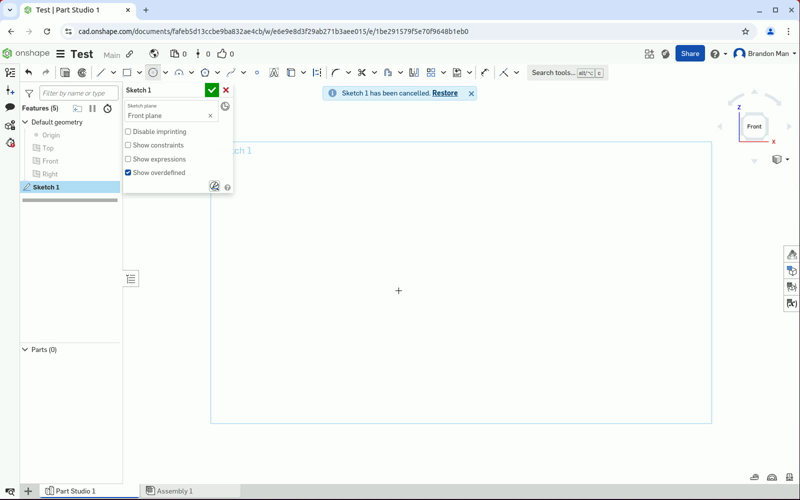
key_up(shift)
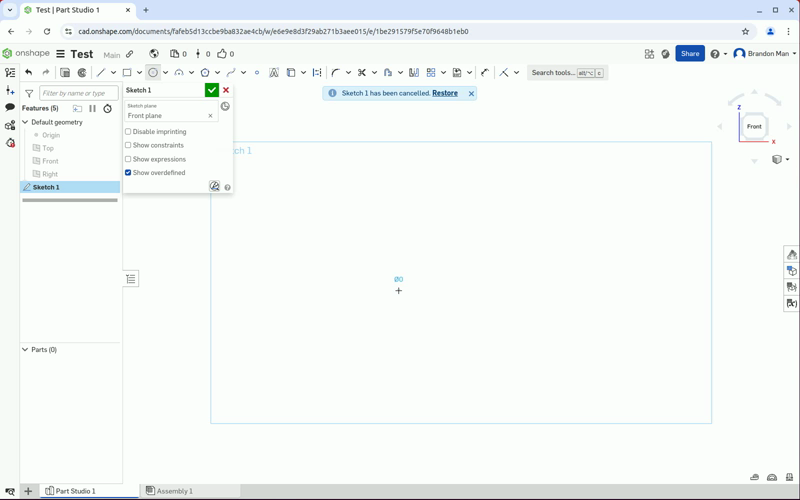
mouse_move(449, 290)
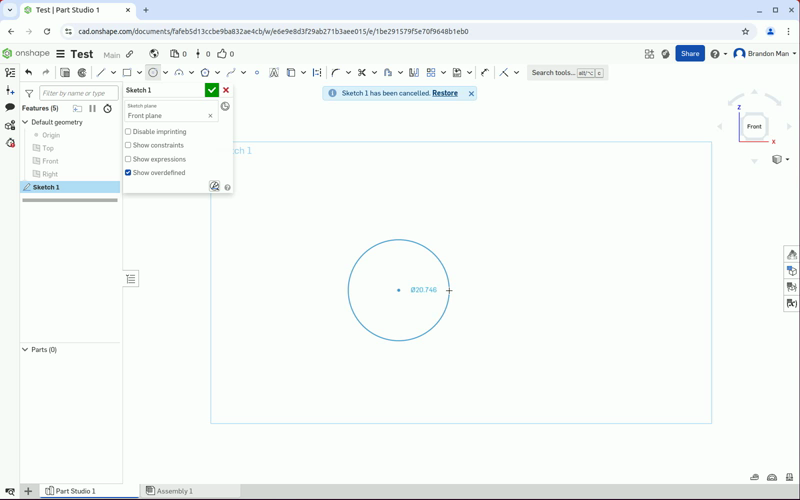
click(449, 290)
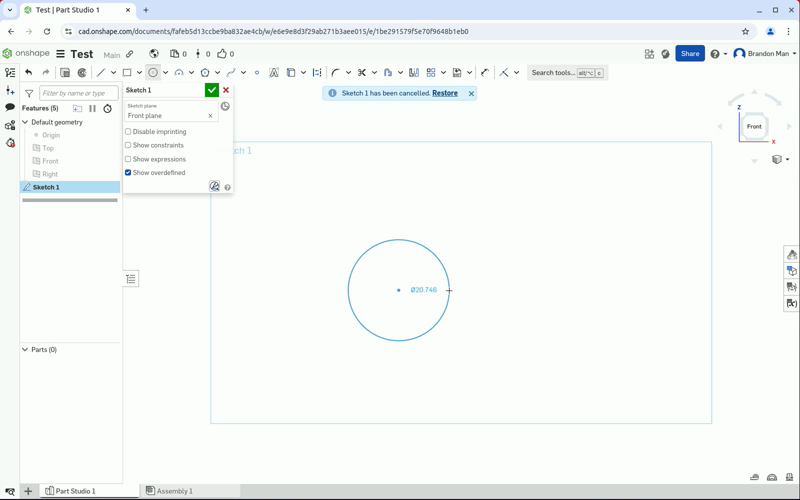
key(esc)
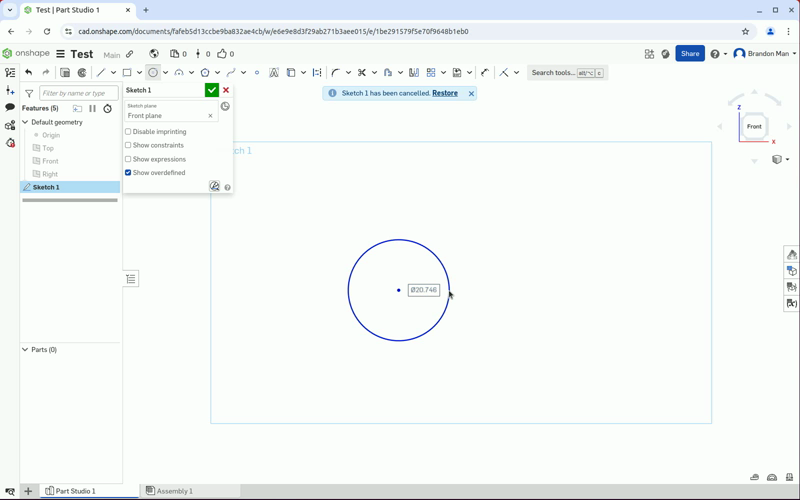
key(c)
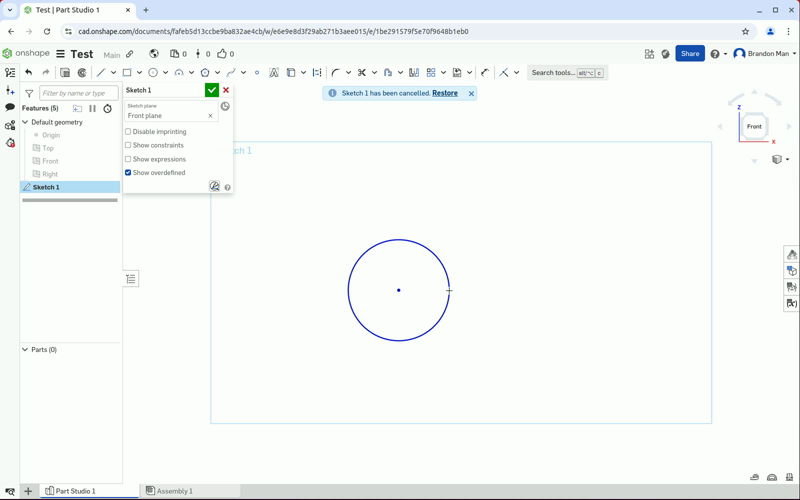
key_down(shift)
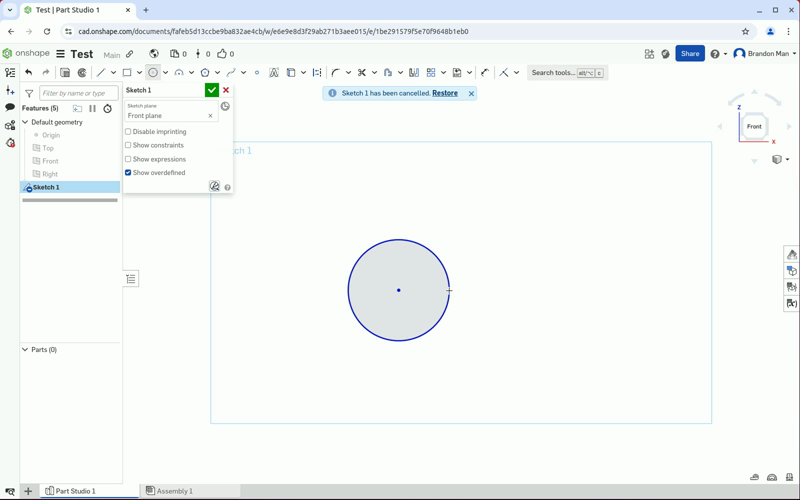
mouse_move(398, 290)
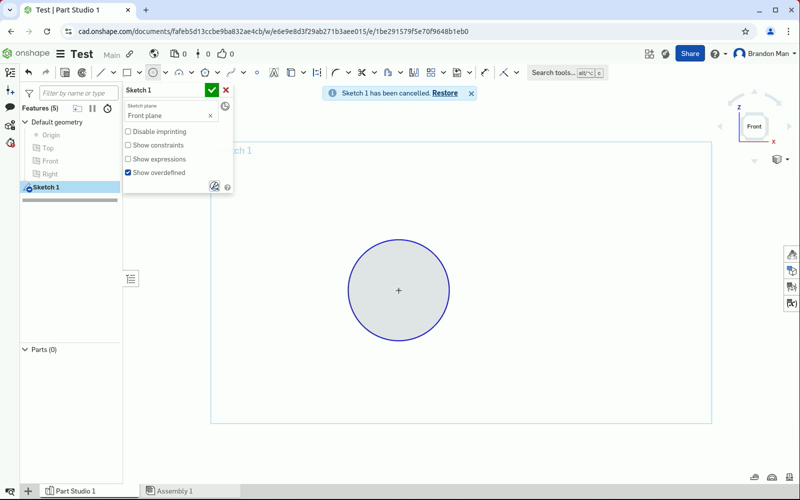
click(398, 290)
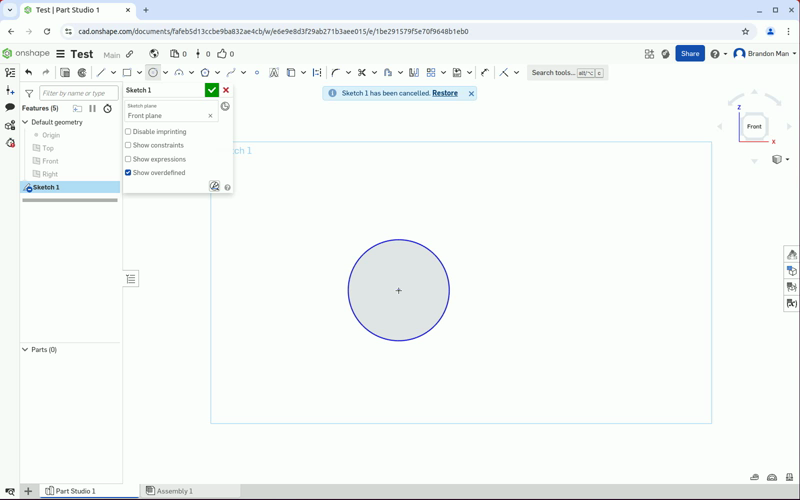
key_up(shift)
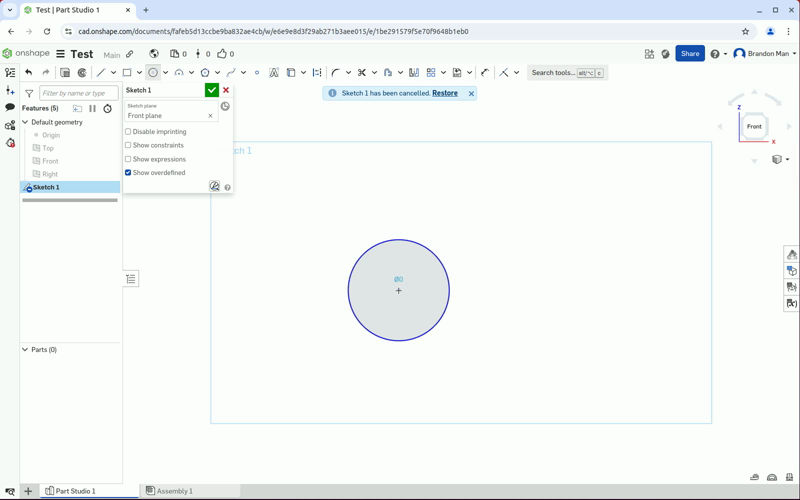
mouse_move(418, 290)
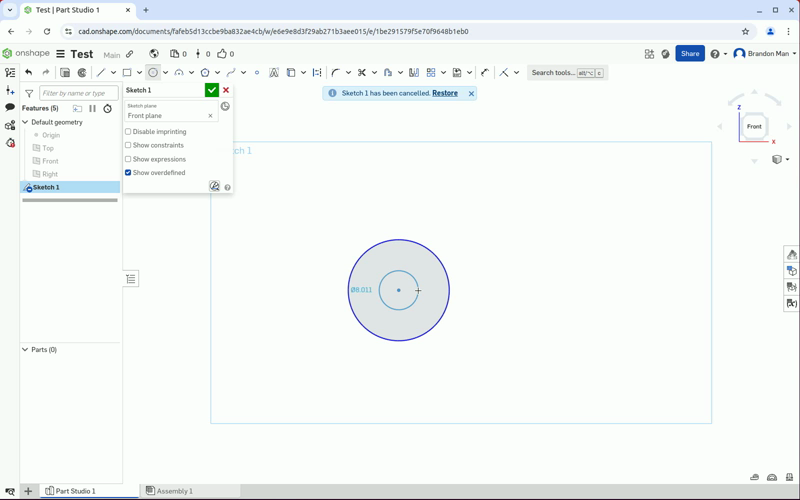
click(418, 290)
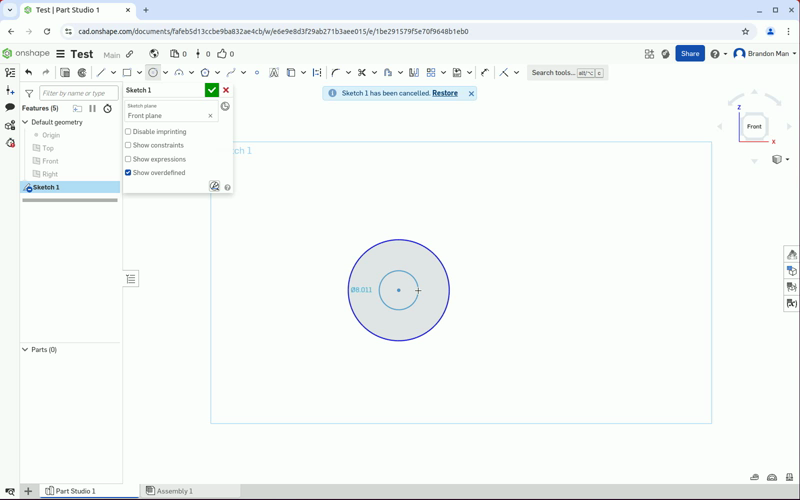
key(esc)
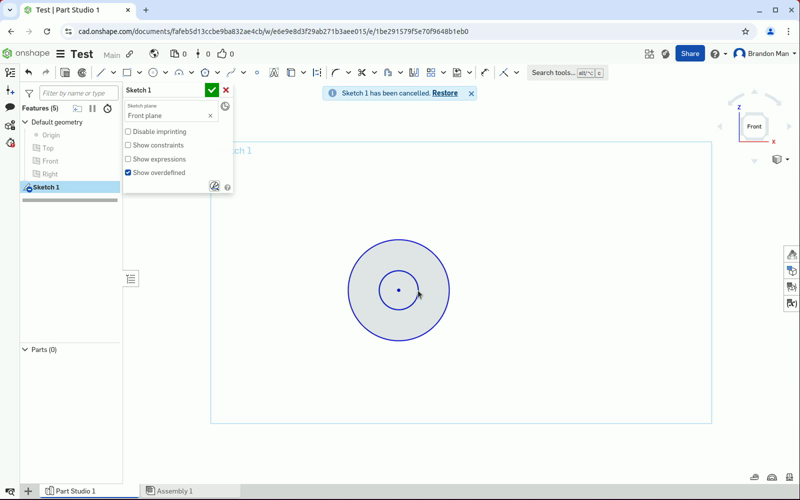
mouse_move(361, 272)
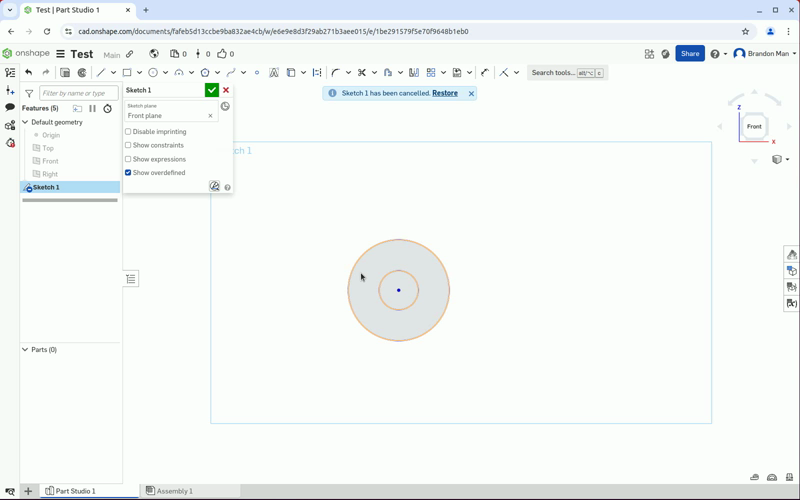
click(361, 272)
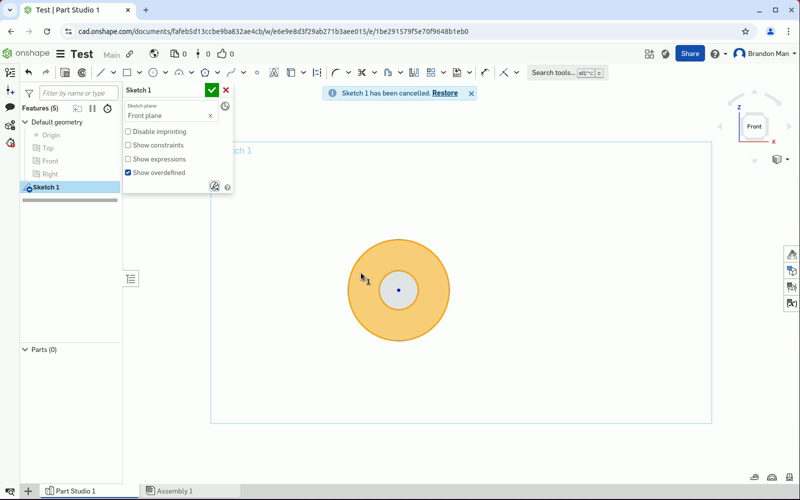
mouse_move(73, 352)
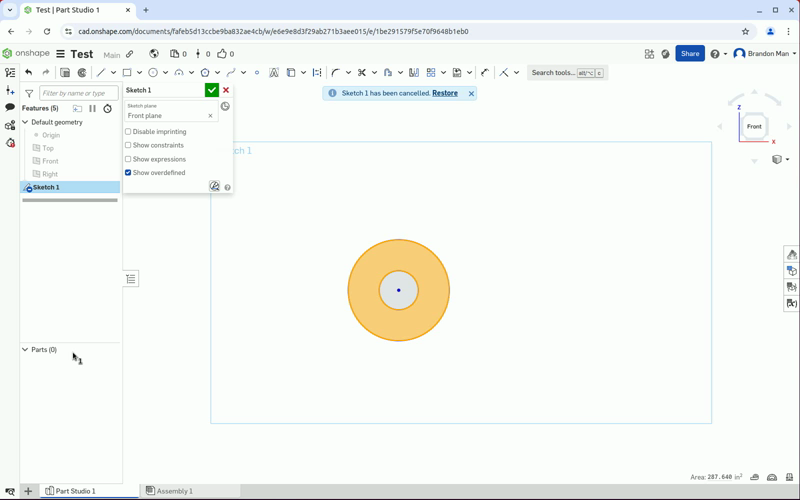
key(shift+y)
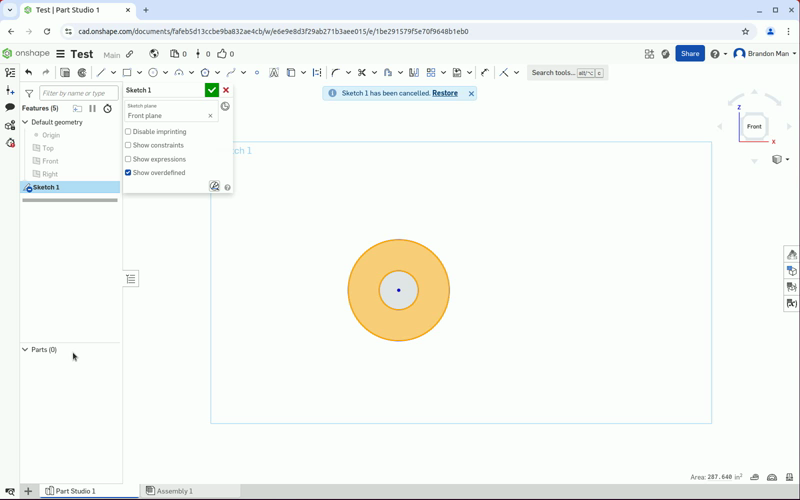
key(shift+e)
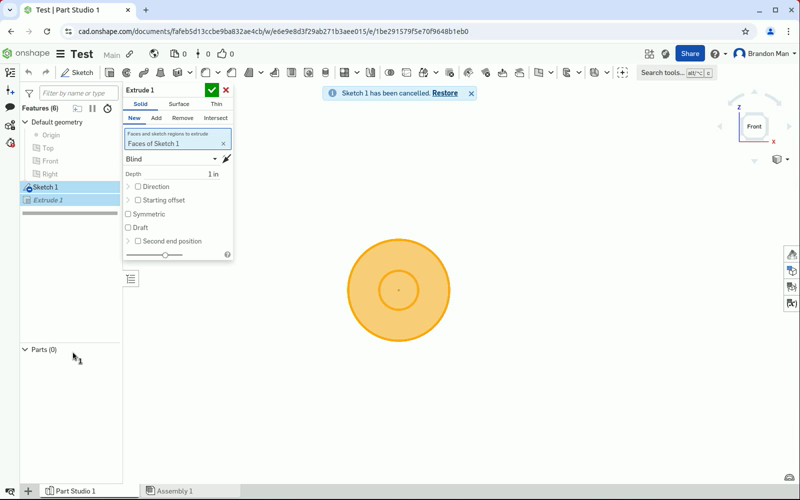
mouse_move(143, 106)
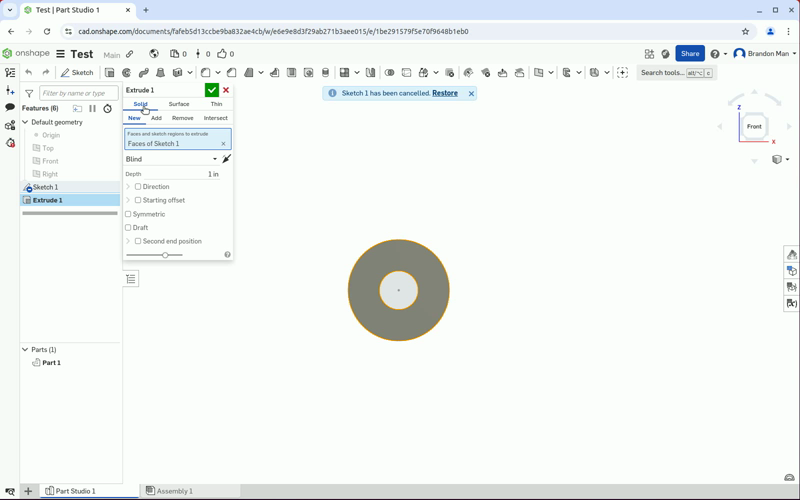
click(143, 106)
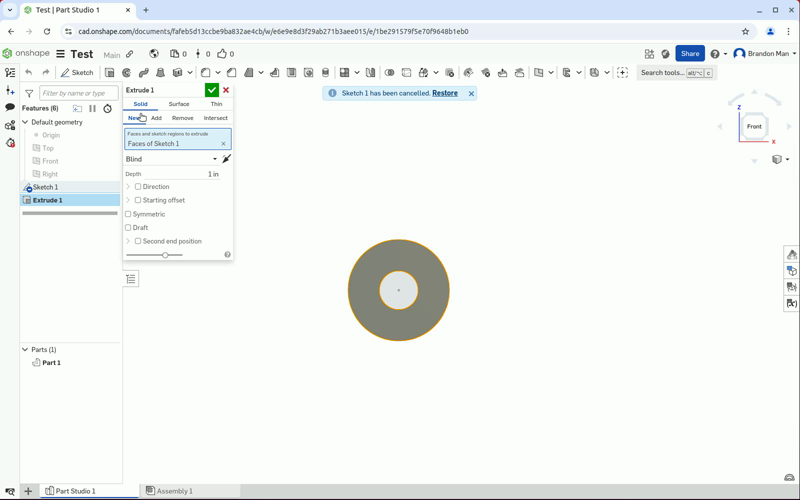
mouse_move(137, 120)
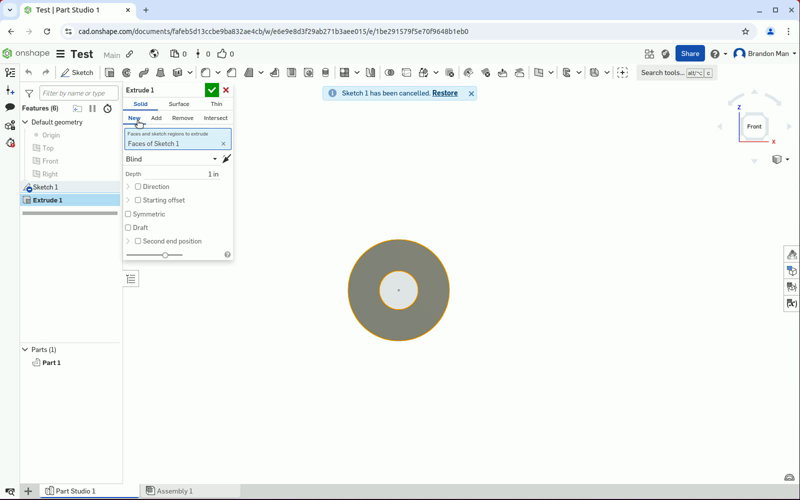
click(137, 120)
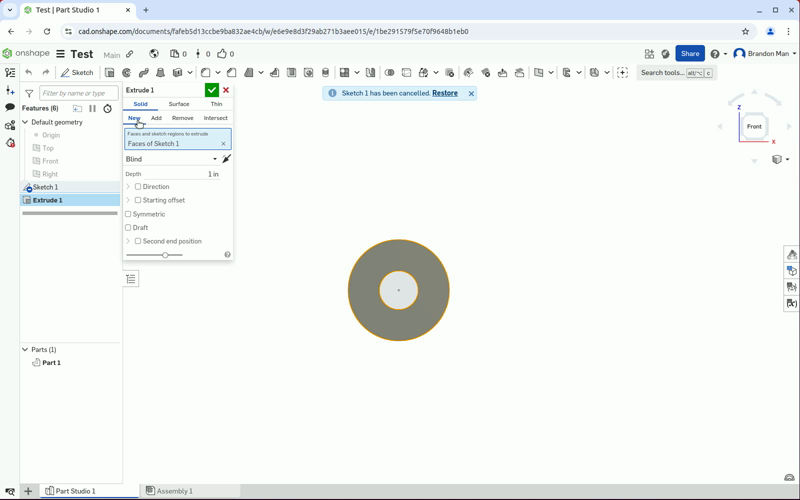
key(tab, 4)
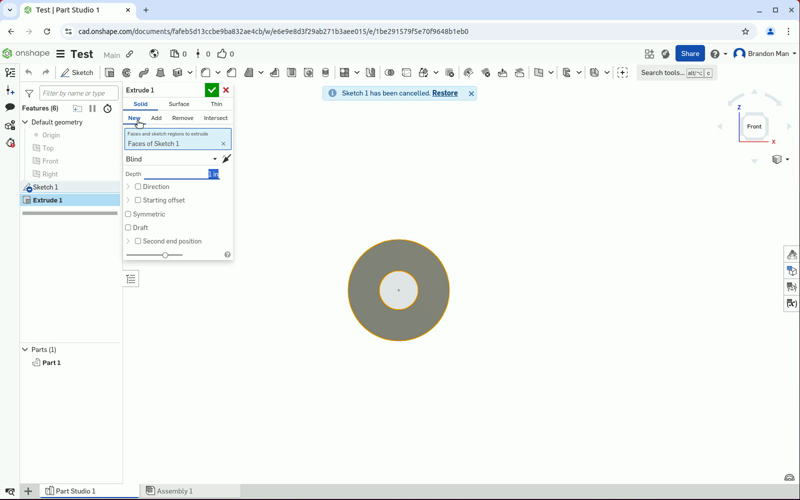
text(8.184)
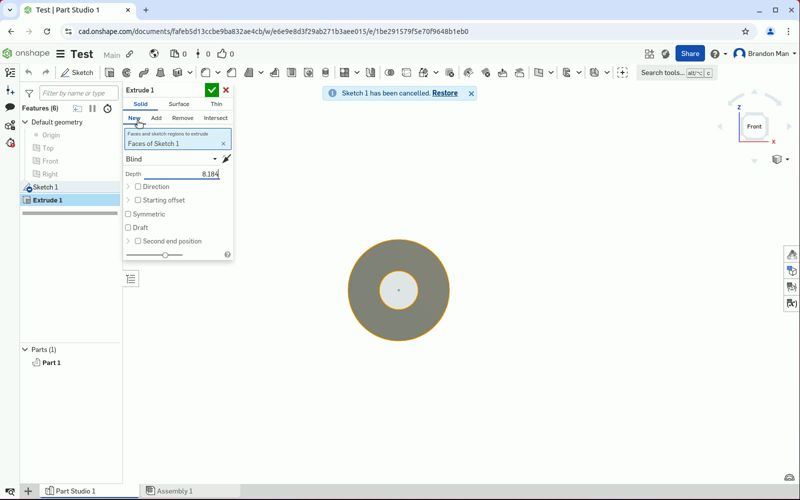
key(enter)
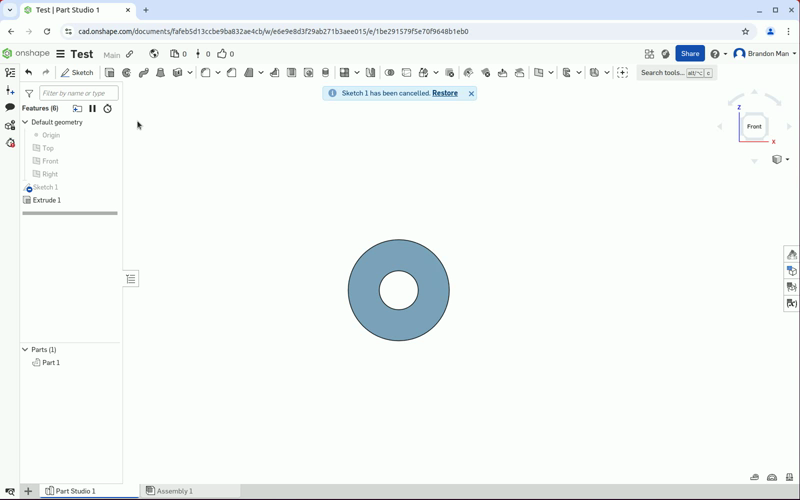
key(shift+h)
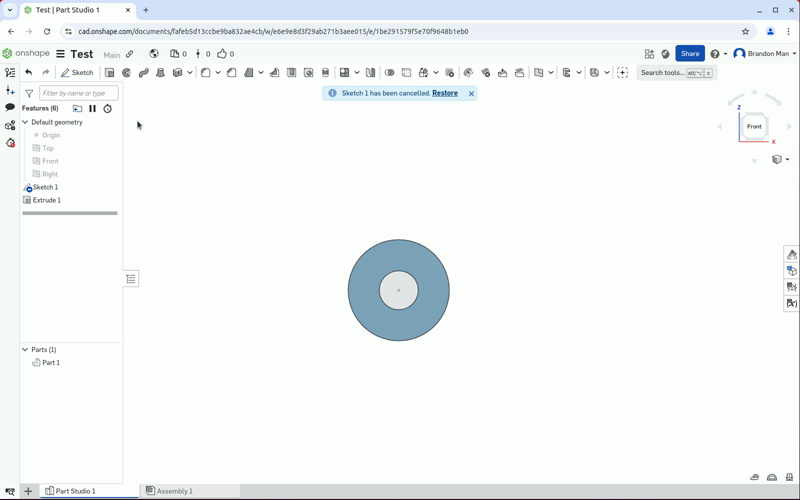
key(shift+h)
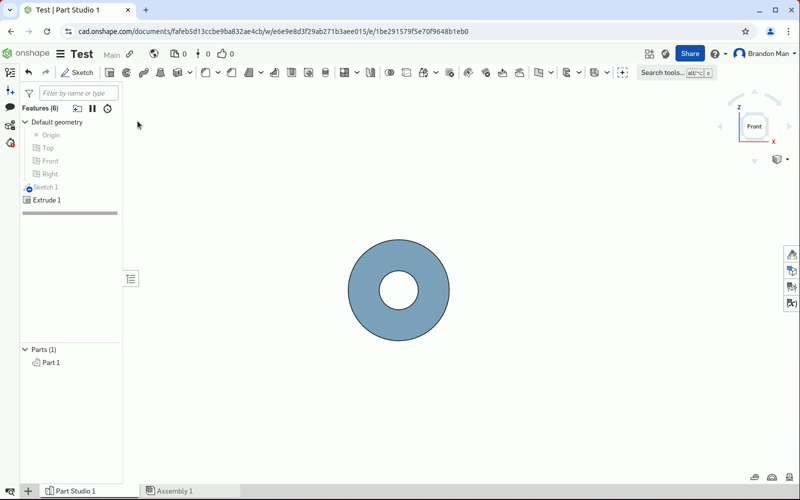
mouse_move(73, 189)
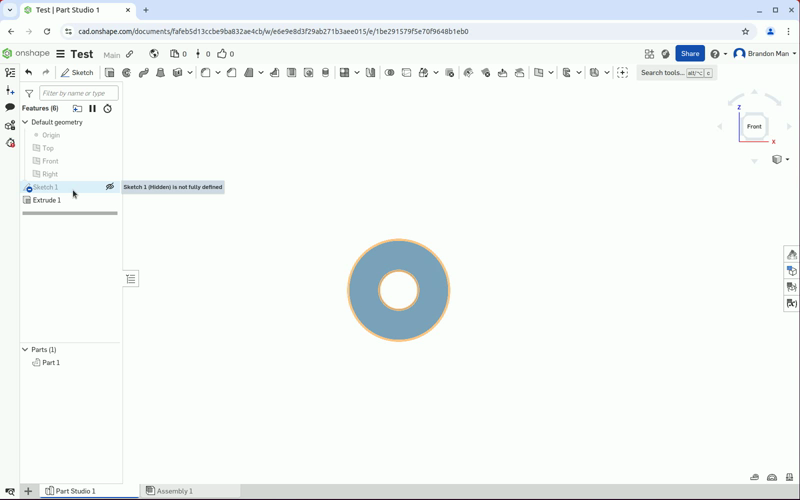
click(73, 189)
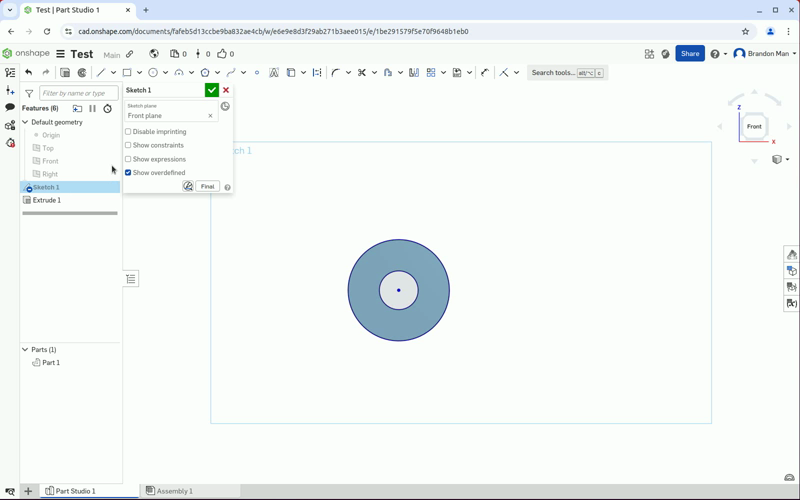
mouse_move(229, 92)
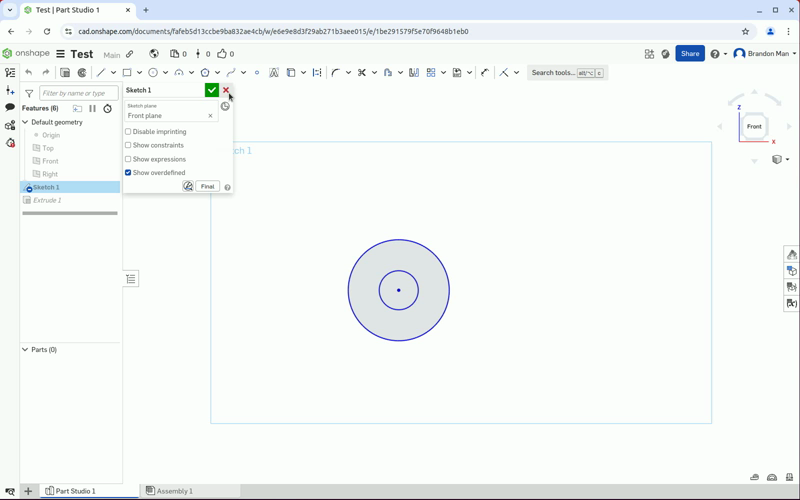
click(229, 92)
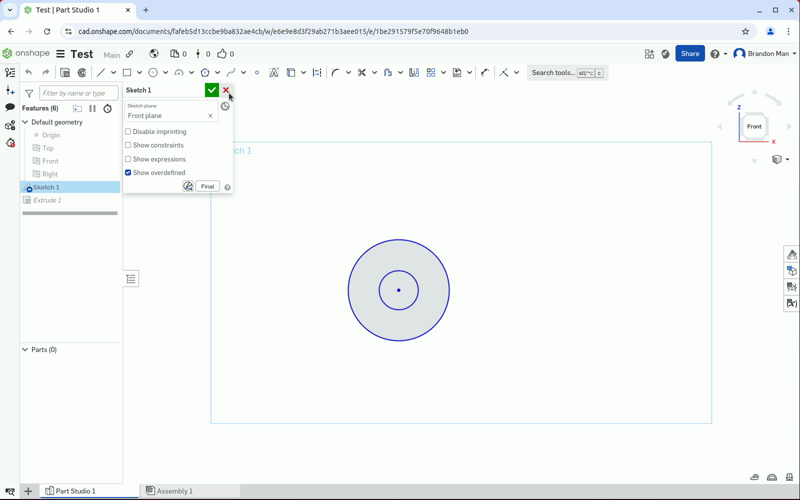
key(shift+s)
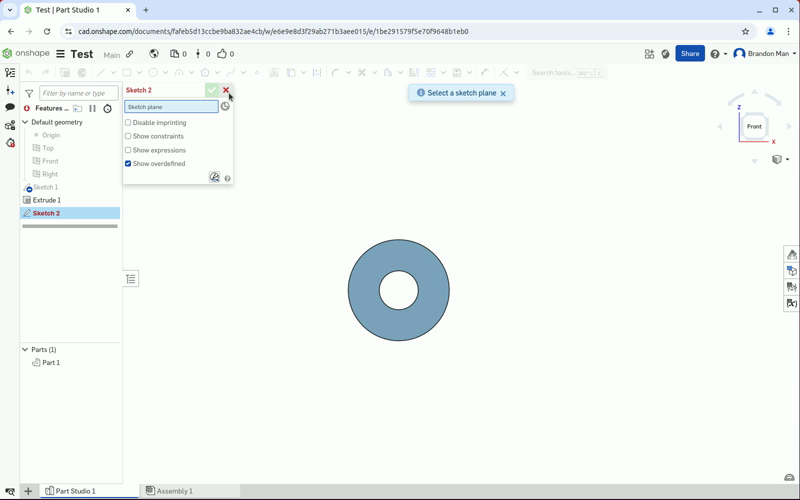
mouse_move(73, 163)
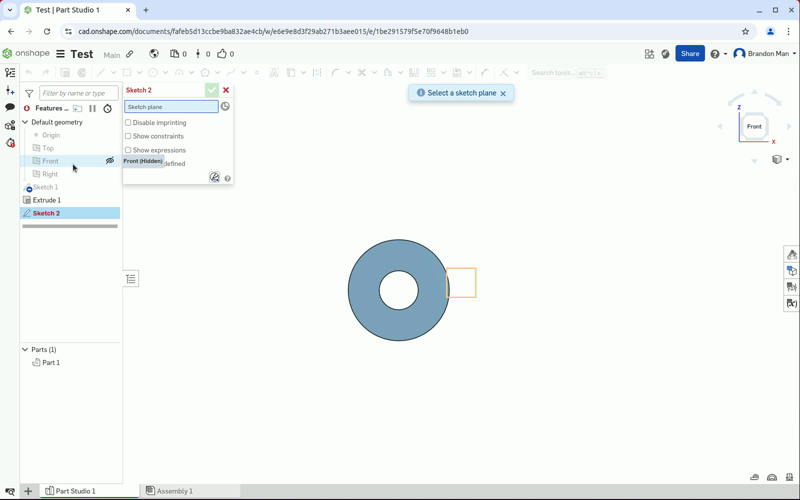
click(73, 163)
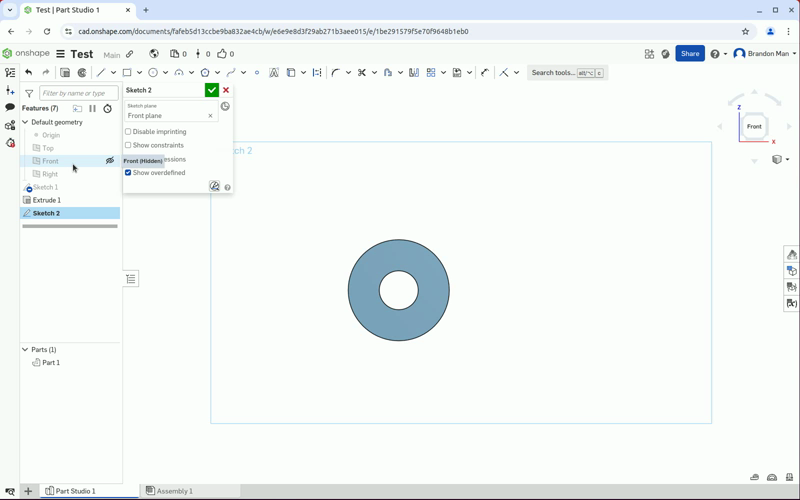
mouse_move(73, 352)
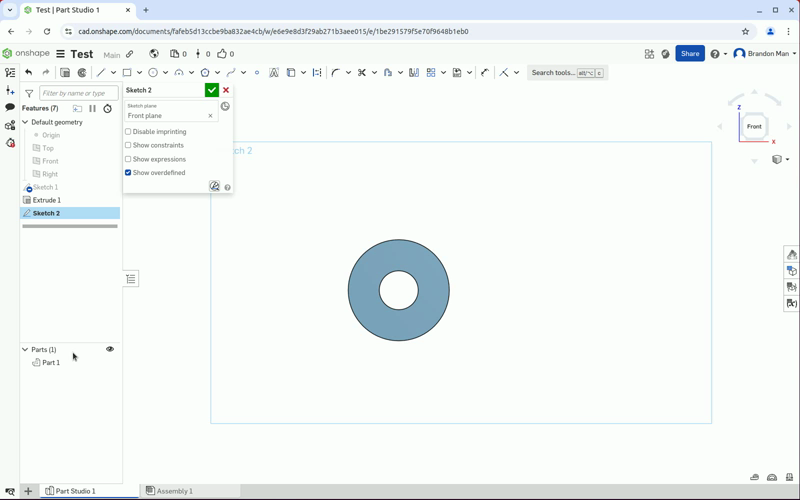
key(y)
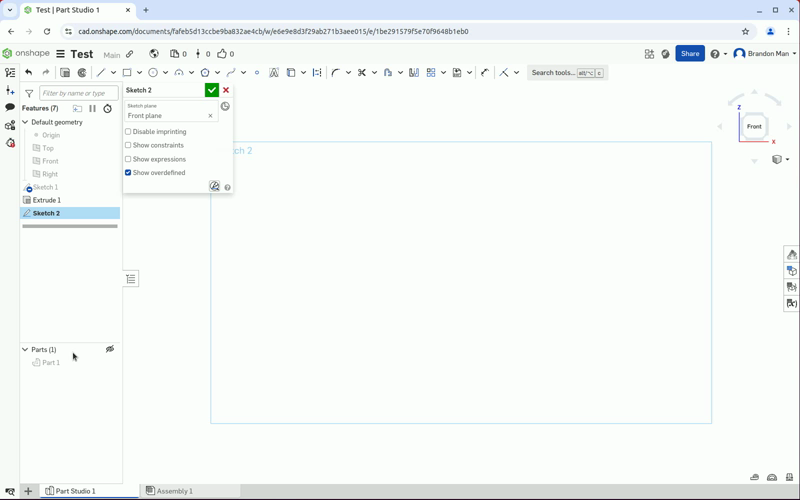
key(l)
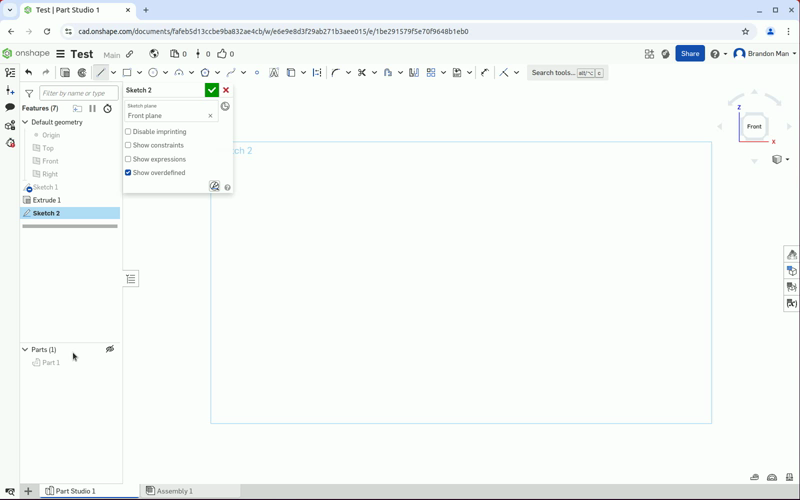
key_down(shift)
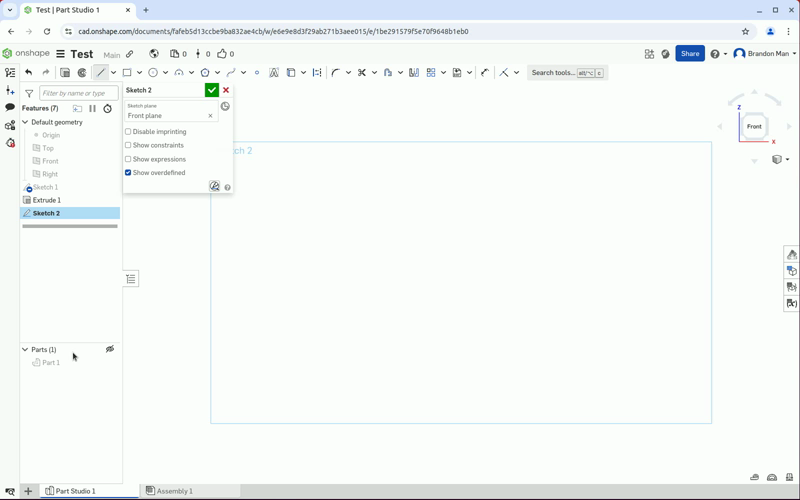
mouse_move(398, 340)
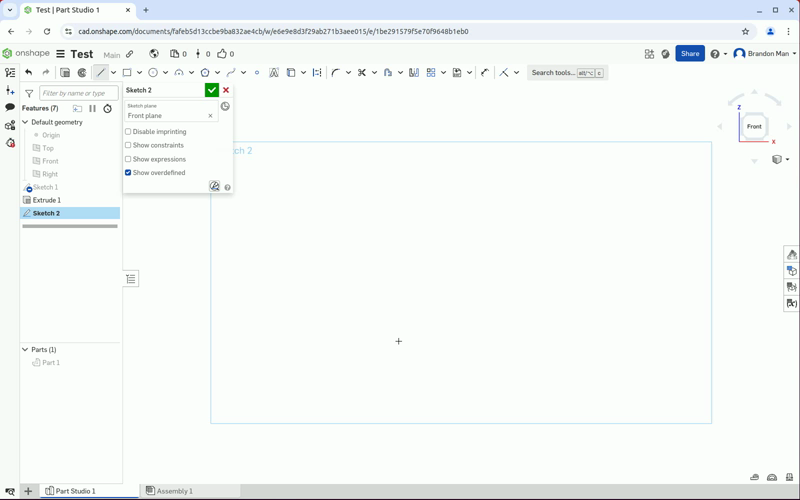
click(398, 340)
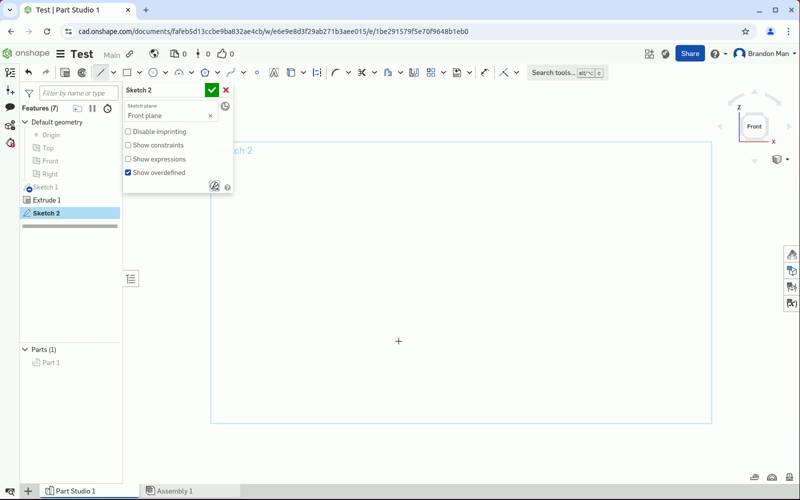
key_up(shift)
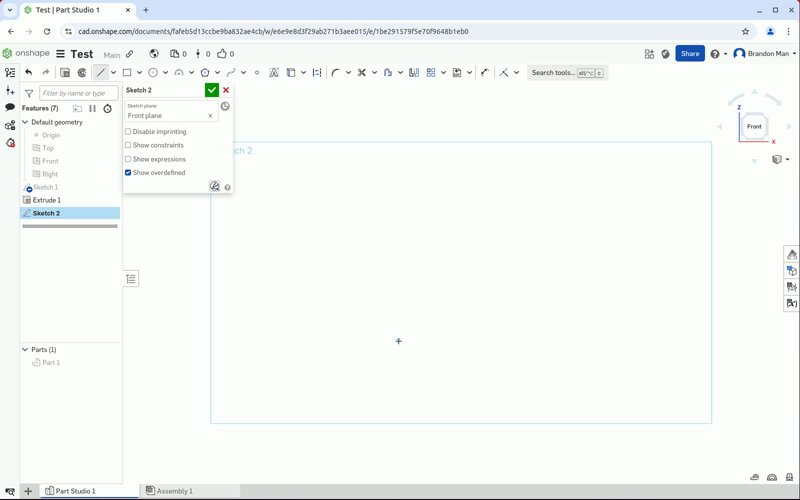
key_down(shift)
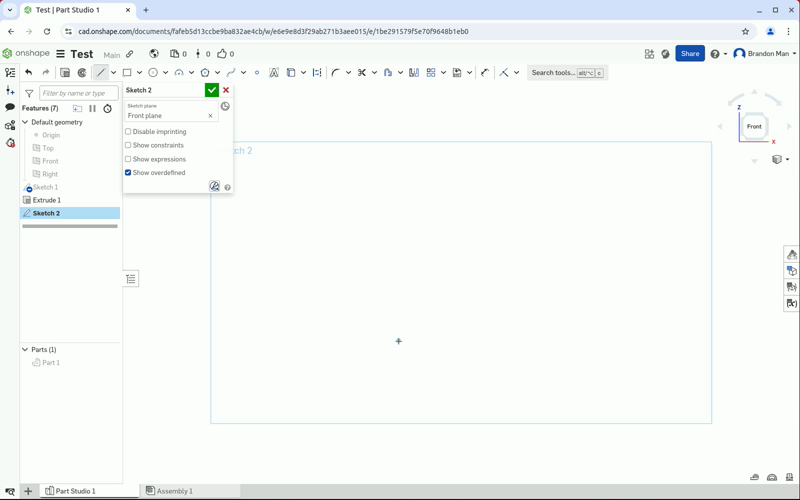
mouse_move(563, 340)
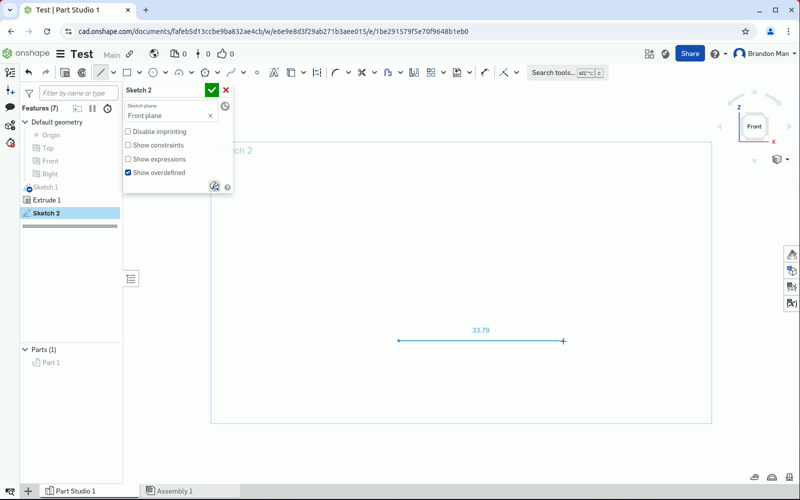
click(563, 340)
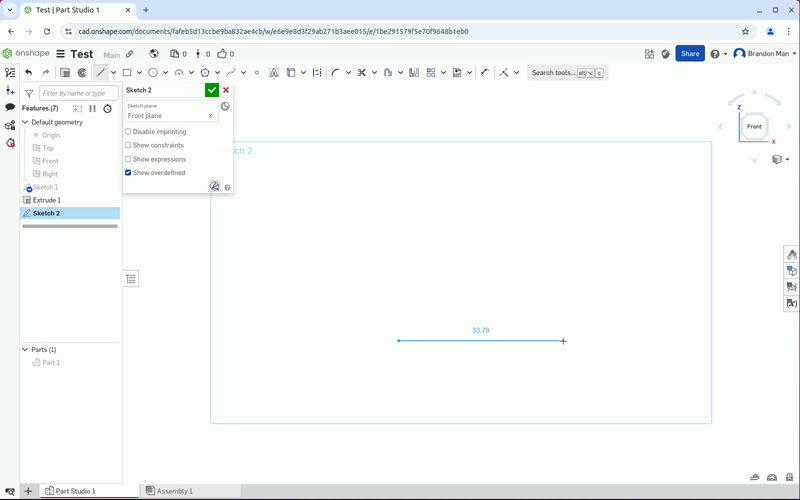
key_up(shift)
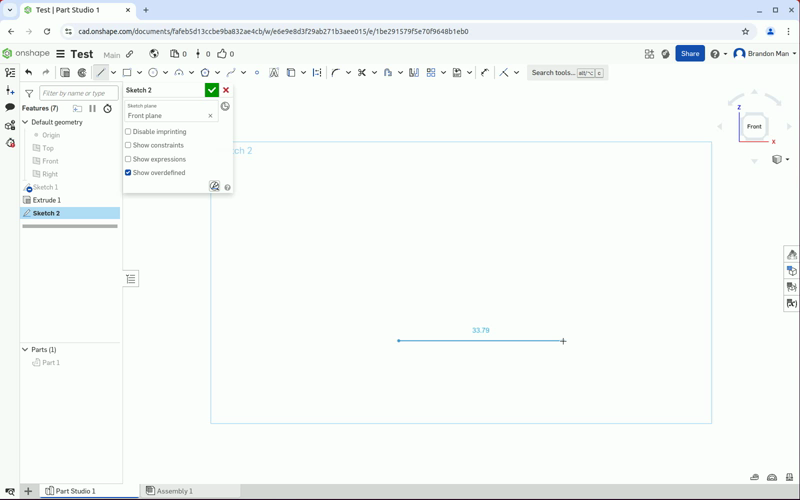
key_down(shift)
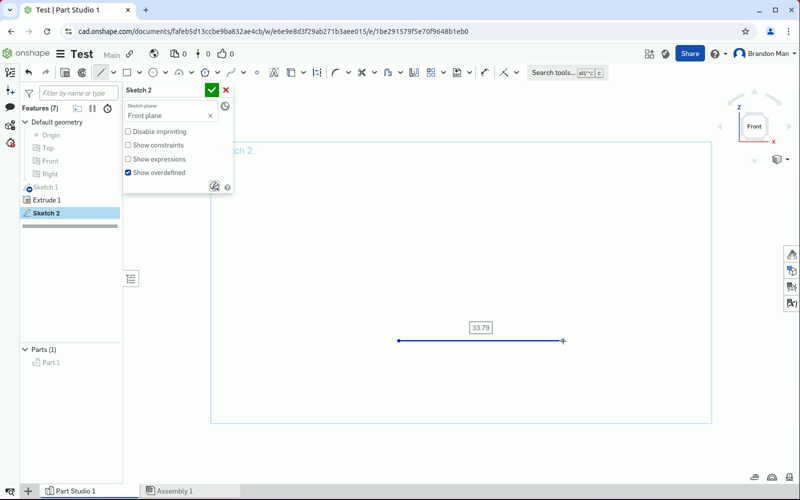
mouse_move(589, 340)
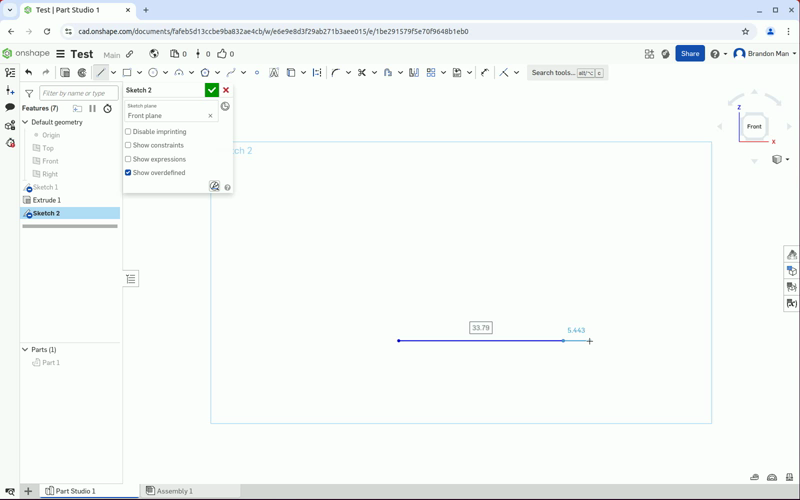
mouse_move(563, 290)
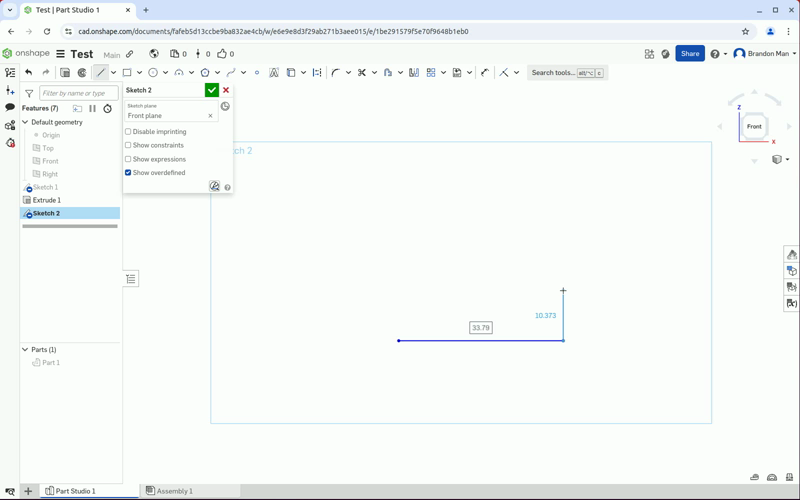
click(563, 290)
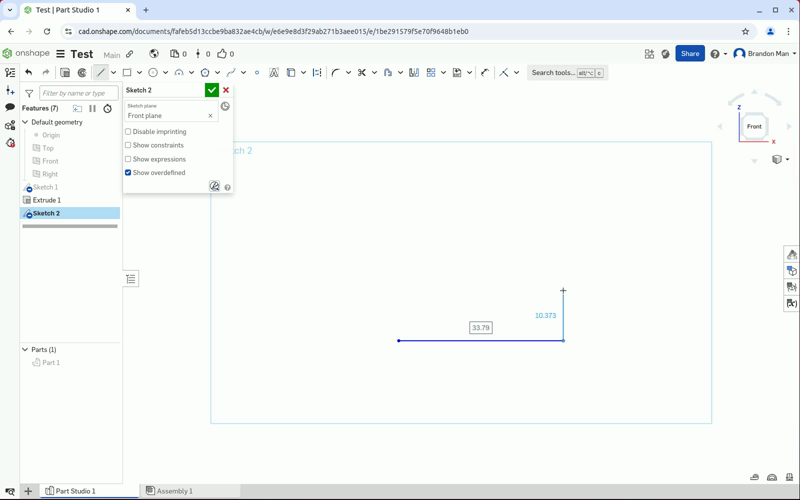
key_up(shift)
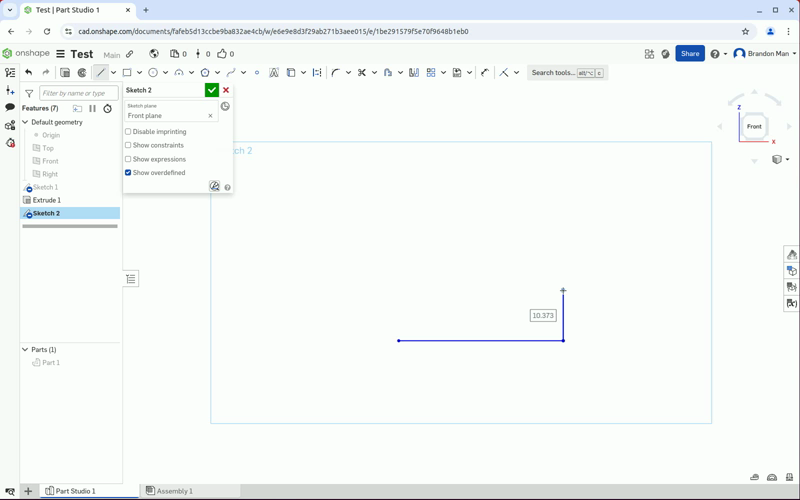
key(esc)
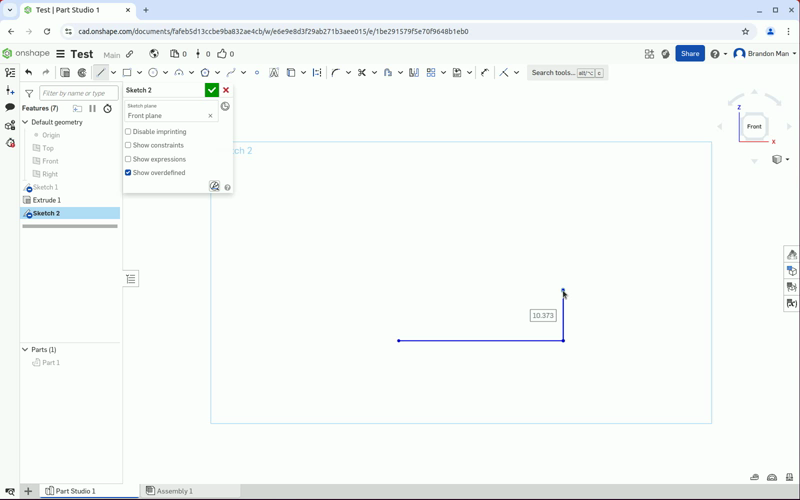
key(a)
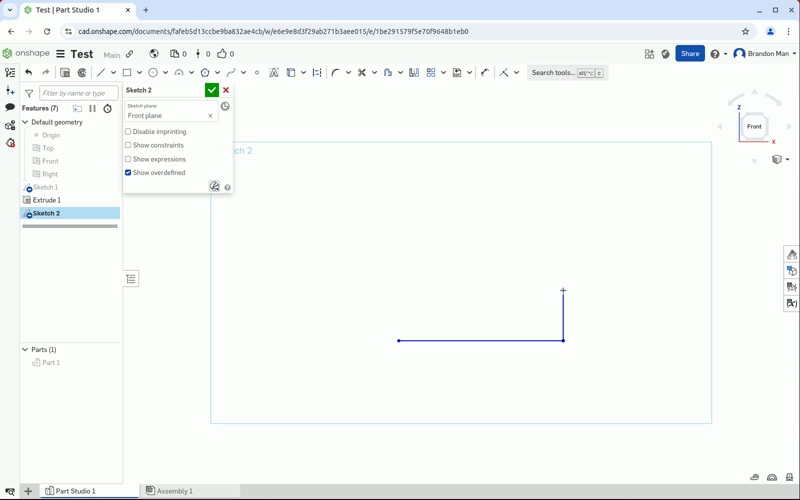
mouse_move(563, 290)
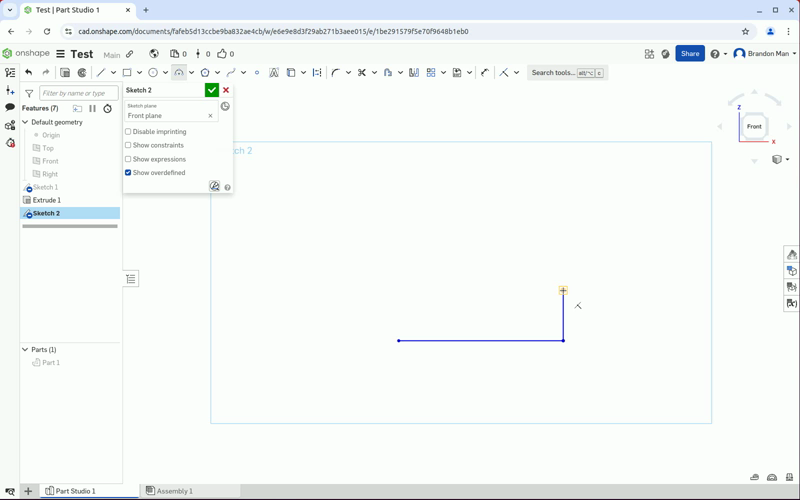
click(563, 290)
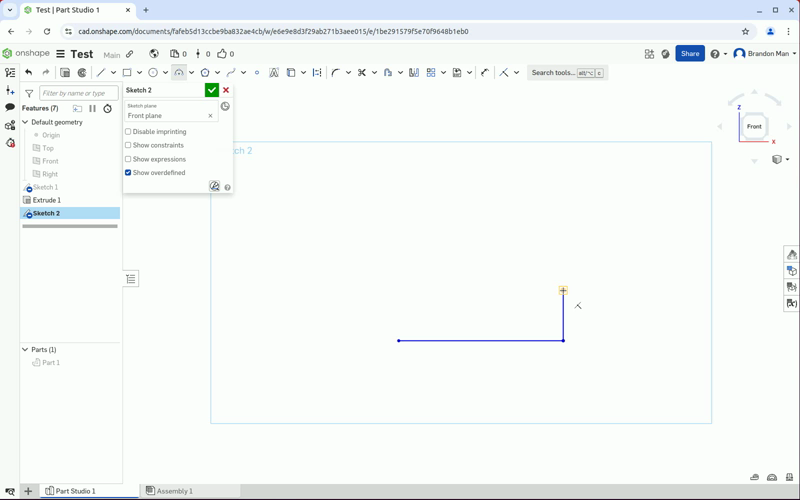
key_down(shift)
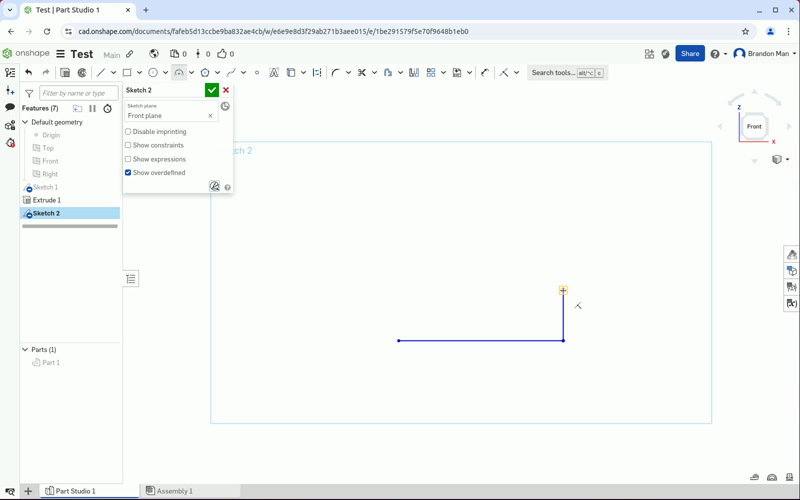
mouse_move(513, 239)
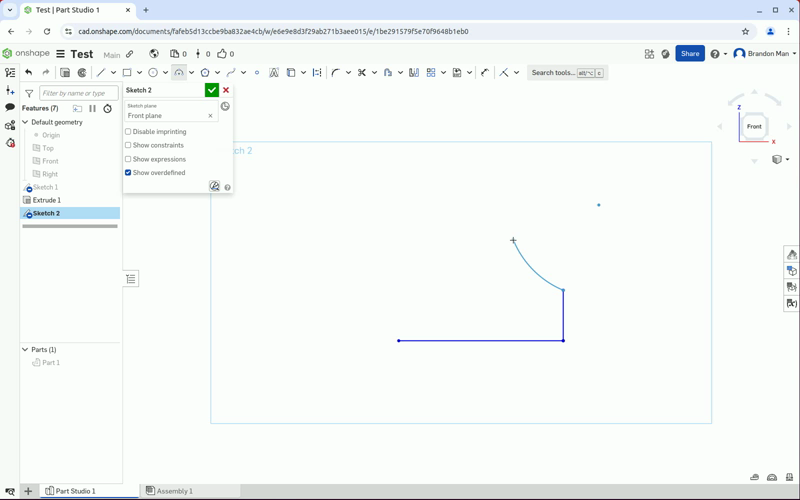
click(513, 239)
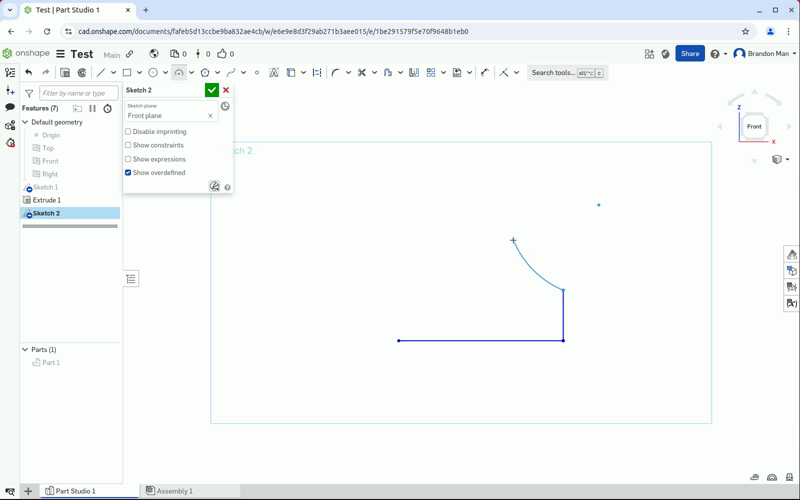
mouse_move(527, 275)
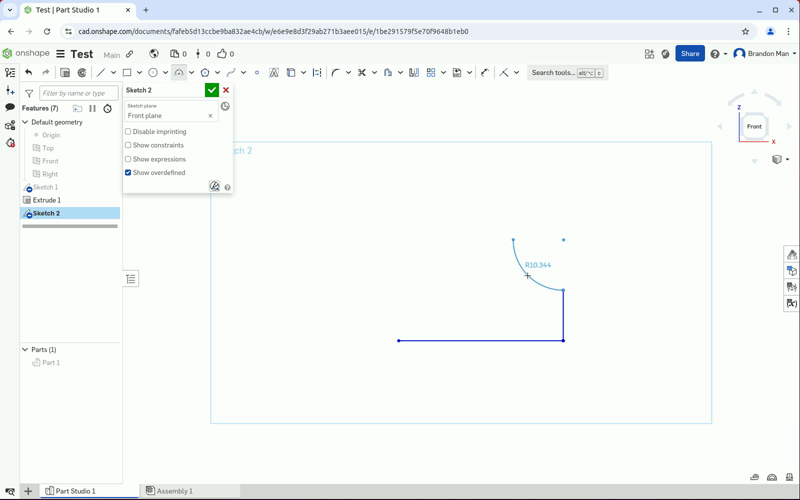
click(527, 275)
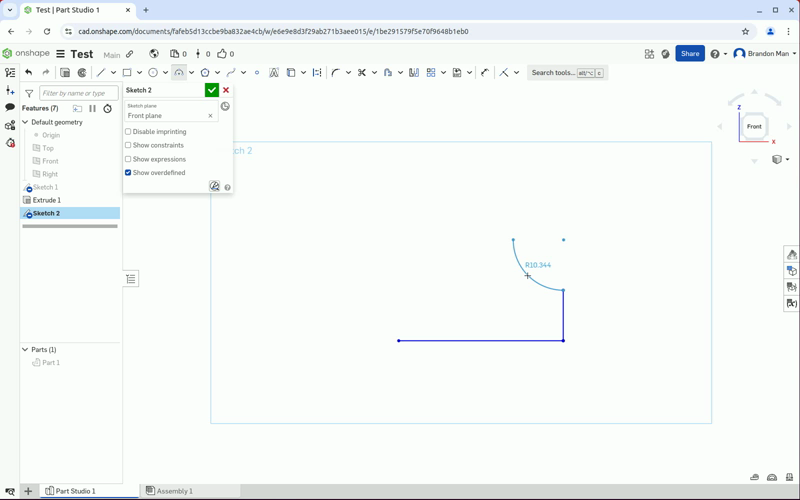
key_up(shift)
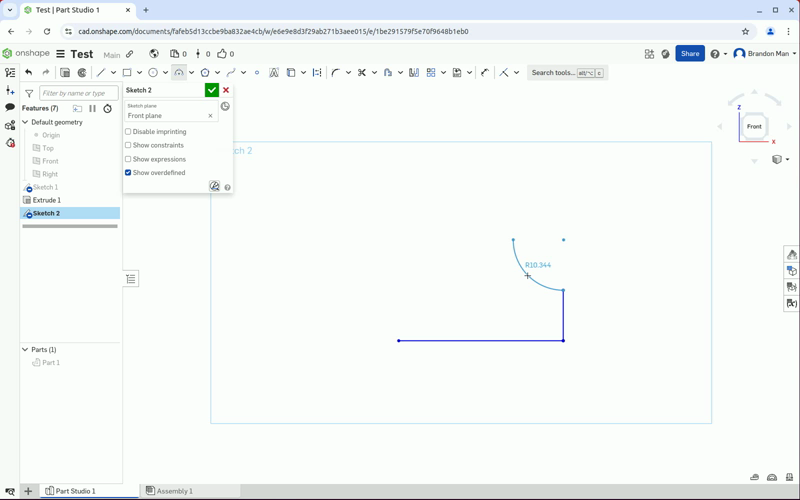
key(esc)
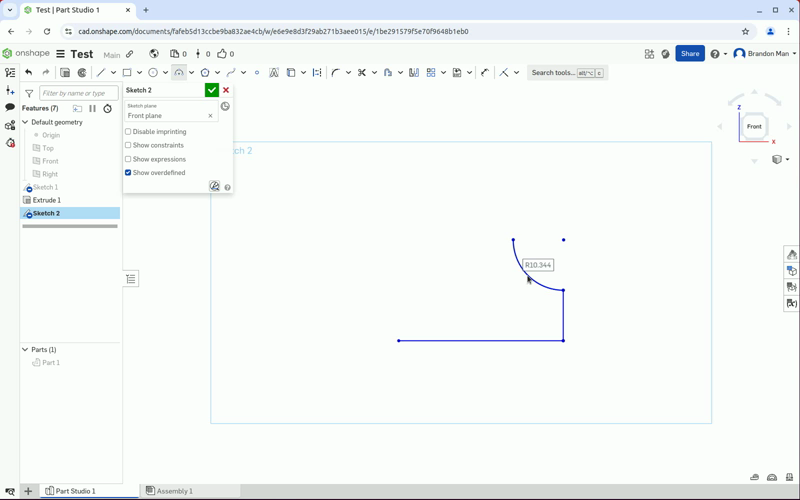
key(l)
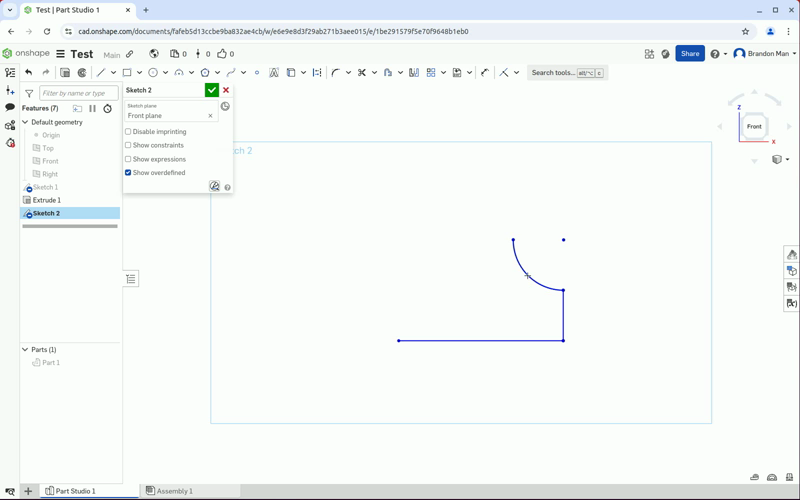
mouse_move(513, 239)
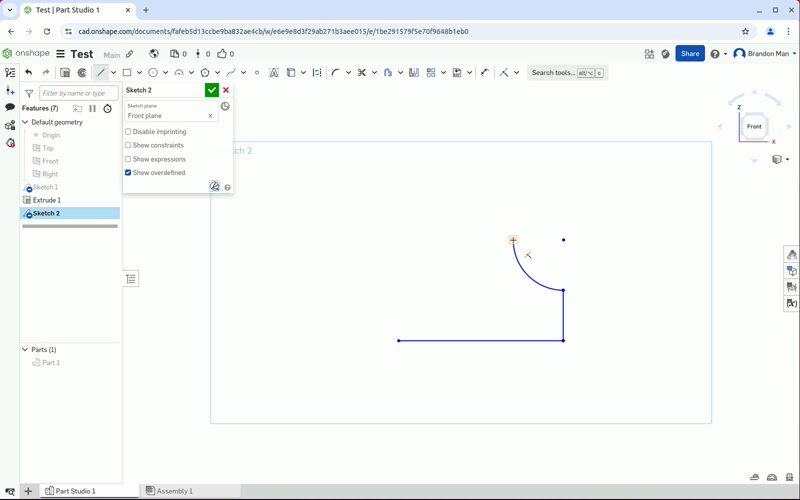
click(513, 239)
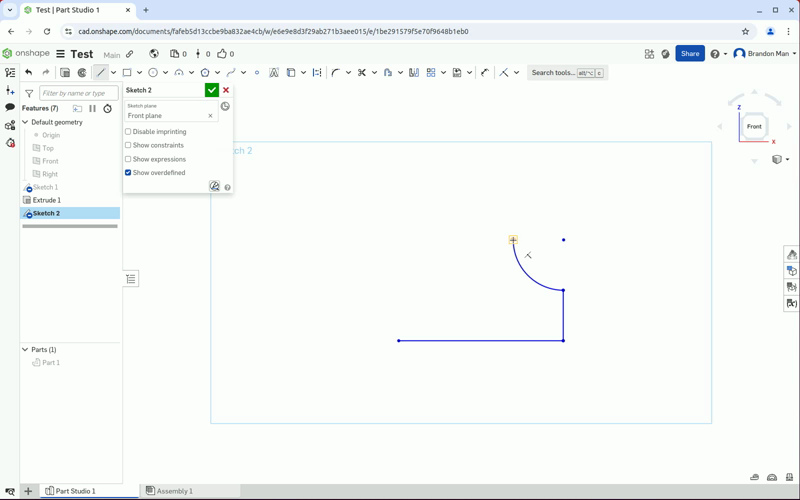
key_down(shift)
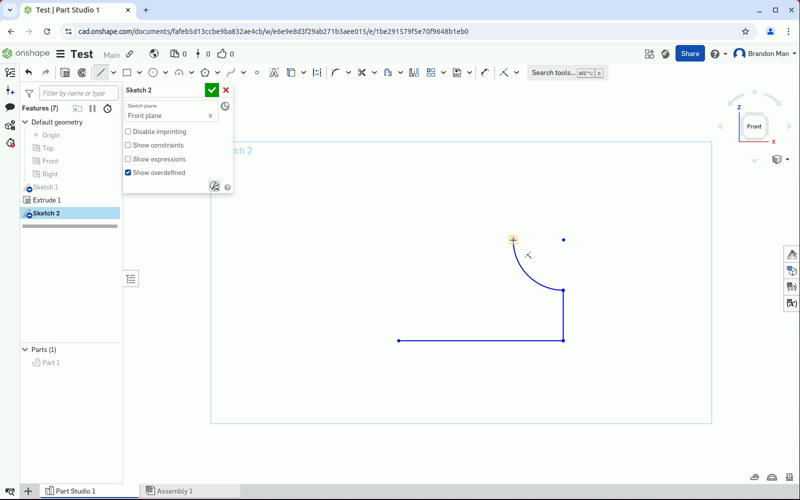
mouse_move(398, 239)
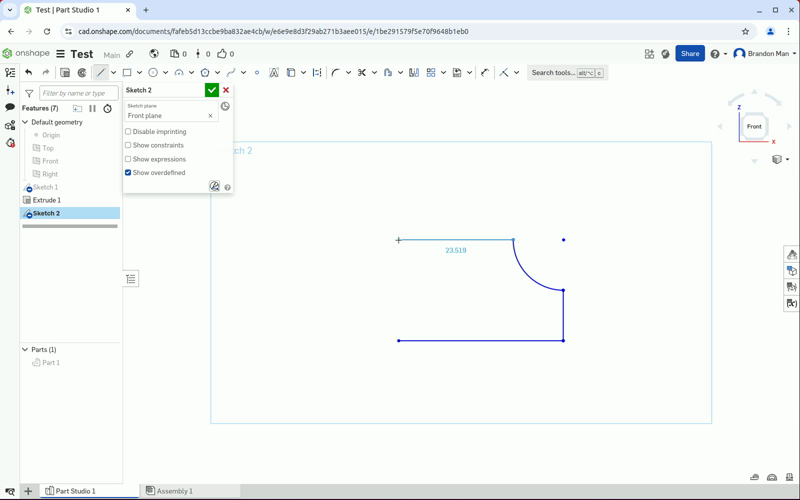
click(398, 239)
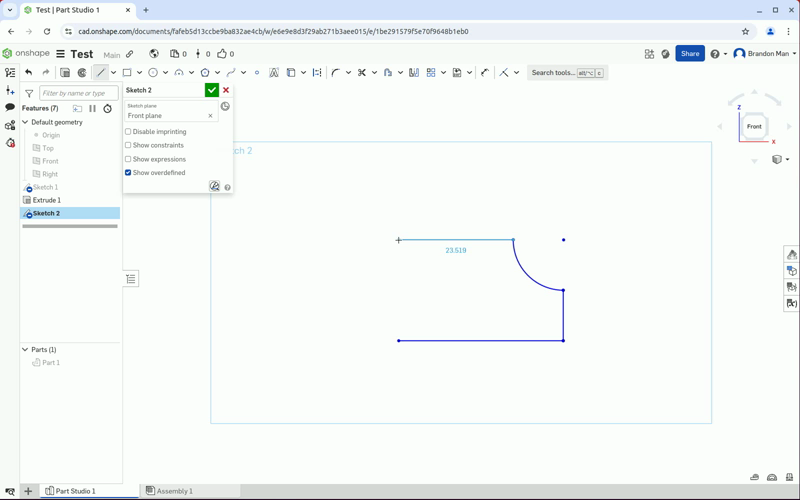
key_up(shift)
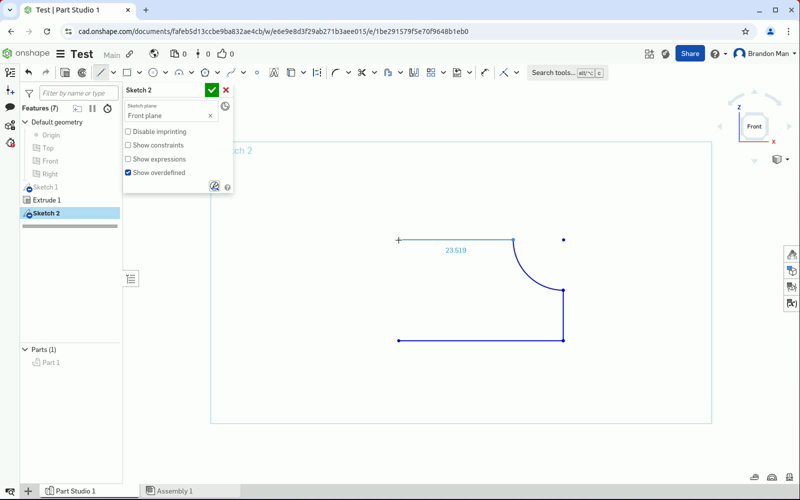
key(esc)
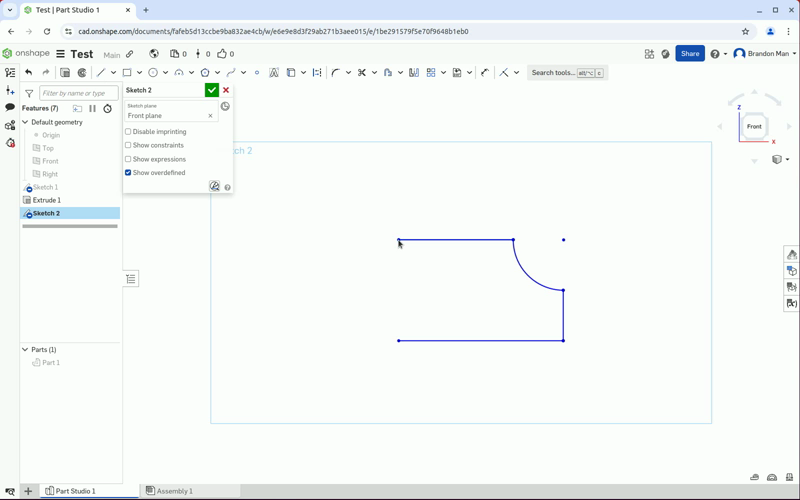
key(a)
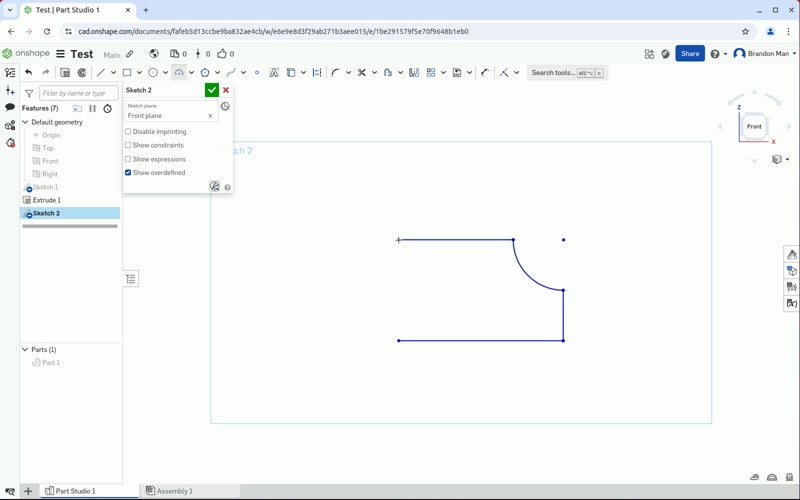
mouse_move(398, 239)
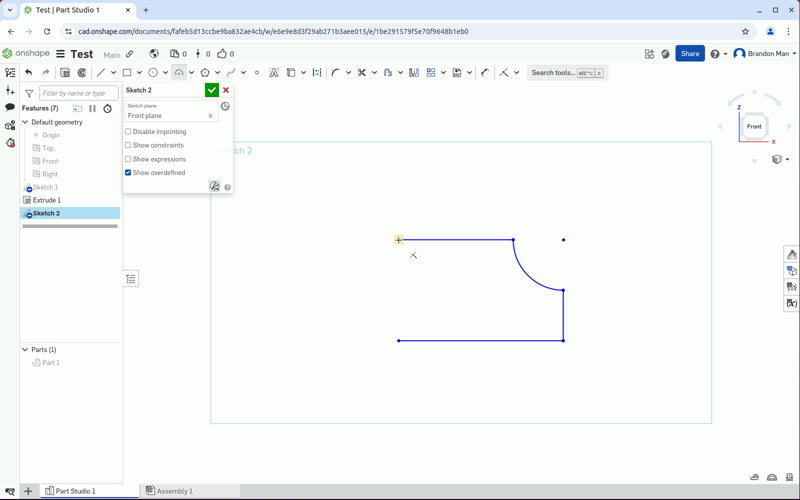
click(398, 239)
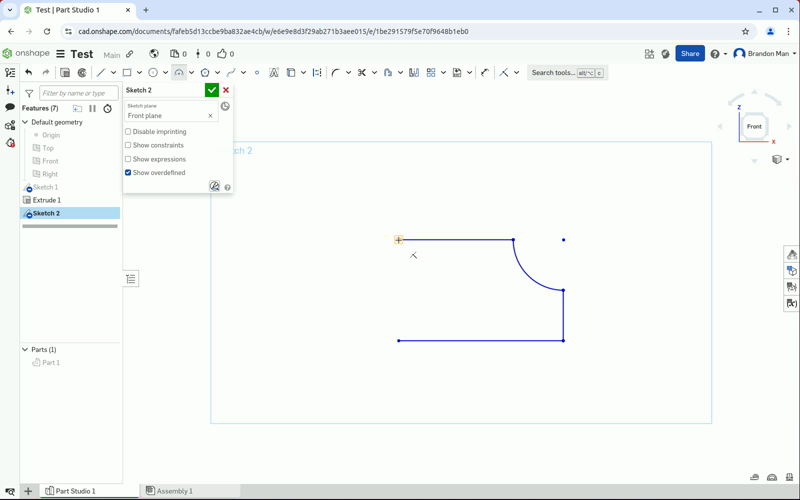
mouse_move(398, 340)
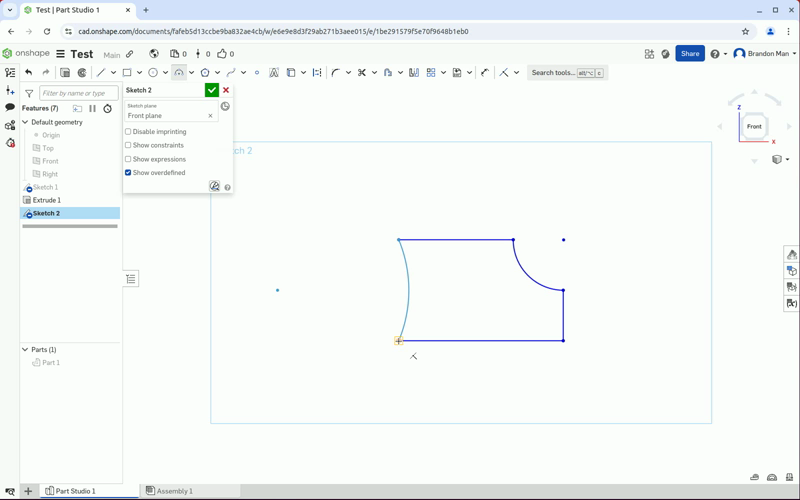
click(398, 340)
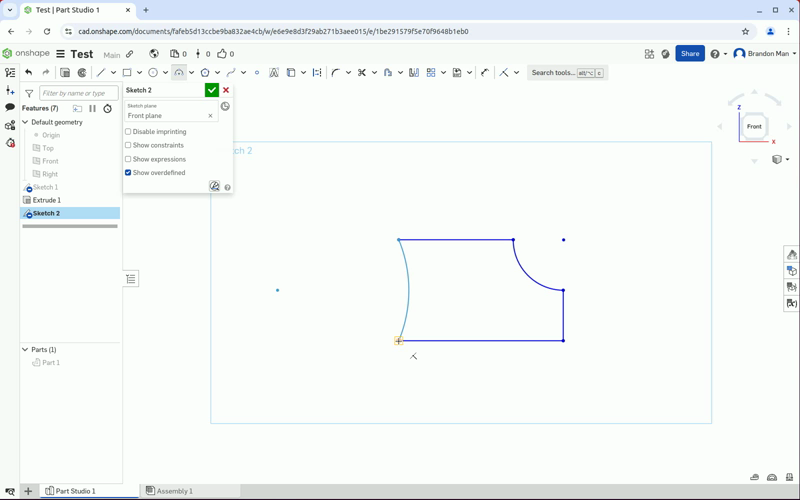
key_down(shift)
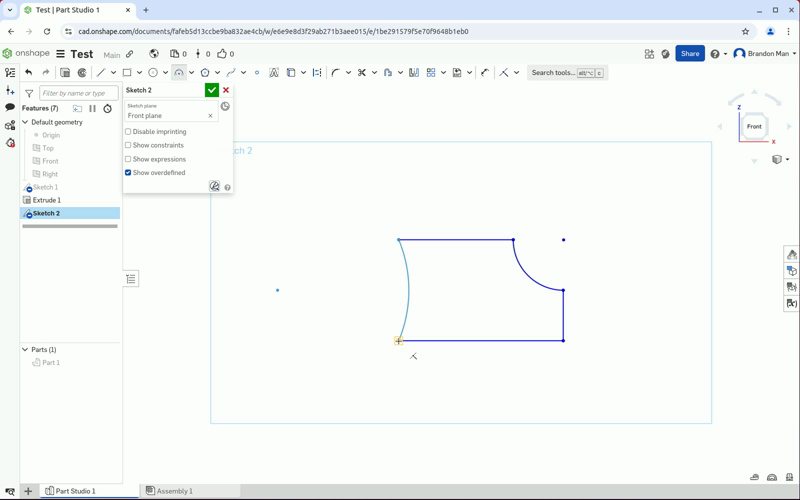
mouse_move(449, 290)
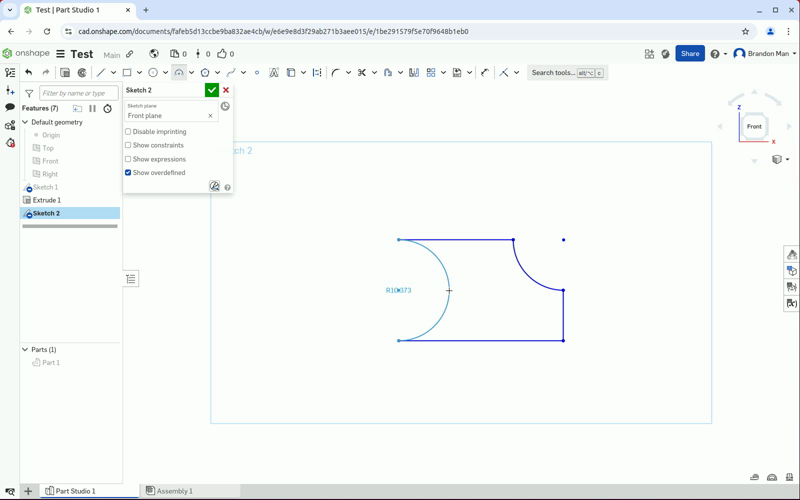
click(449, 290)
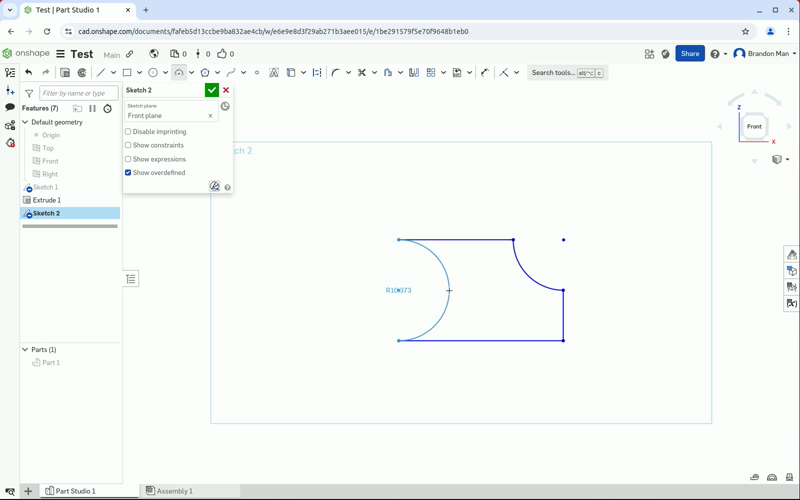
key_up(shift)
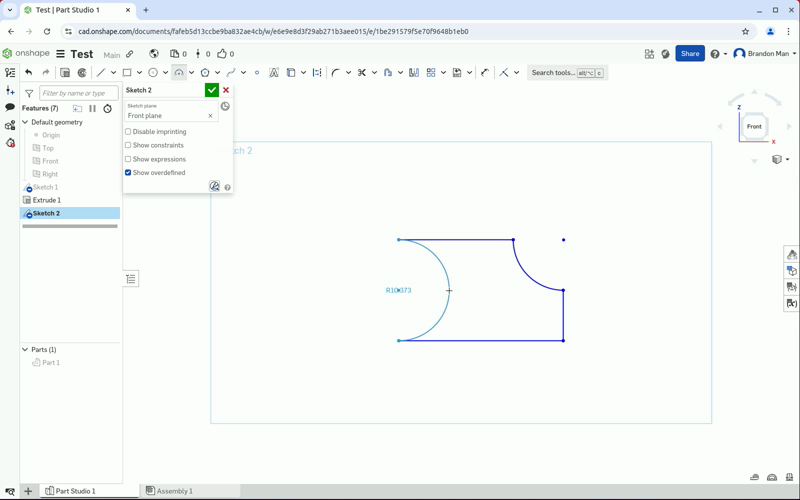
key(esc)
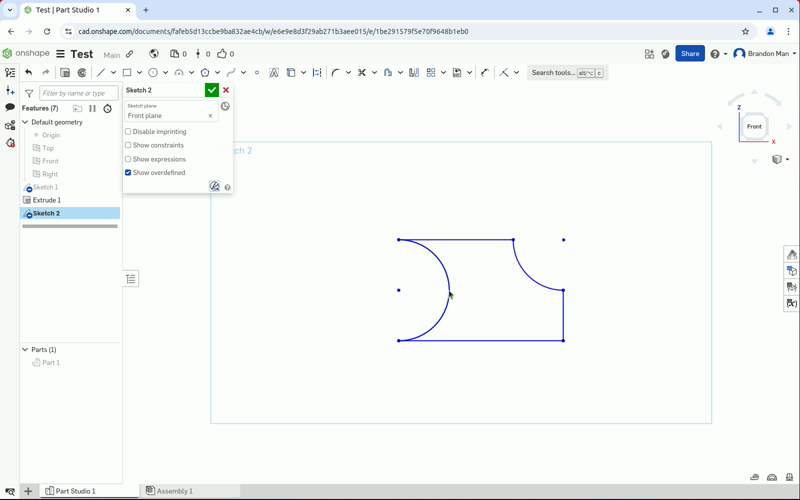
mouse_move(470, 272)
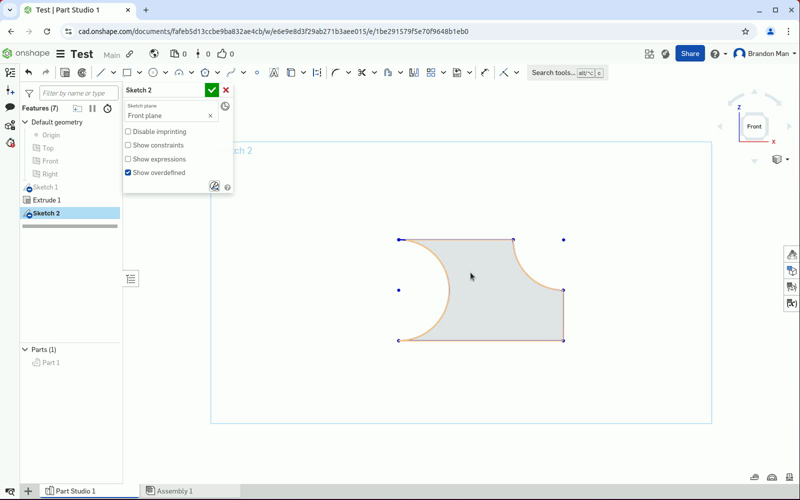
scroll(6)
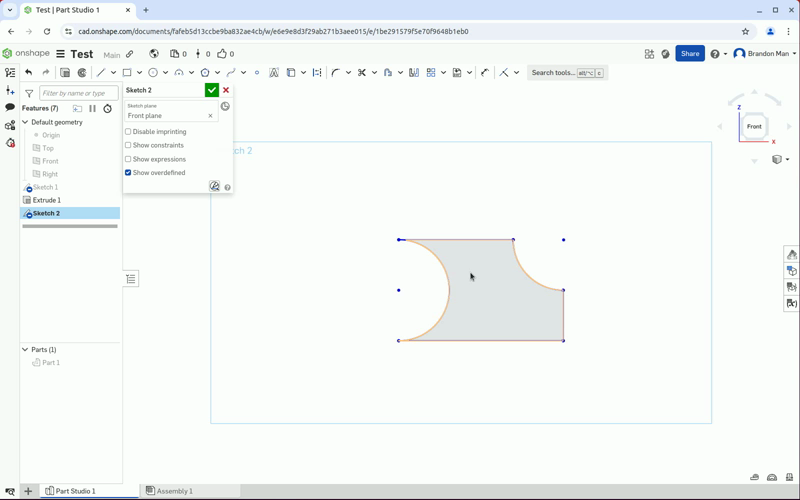
scroll(6)
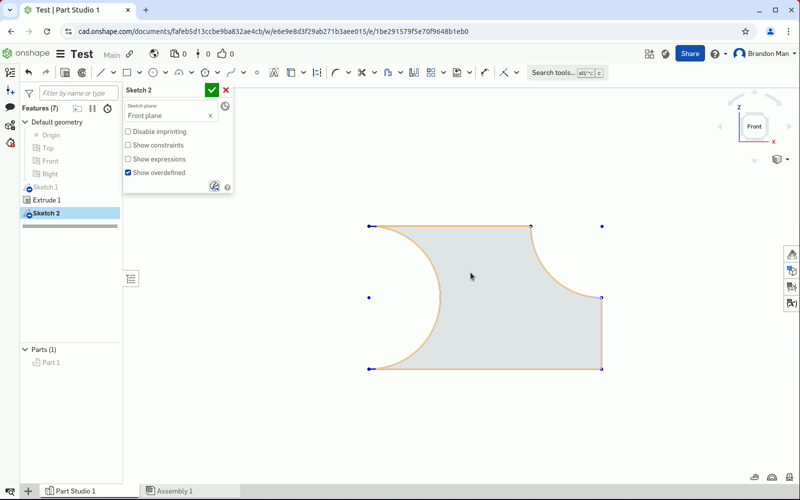
scroll(6)
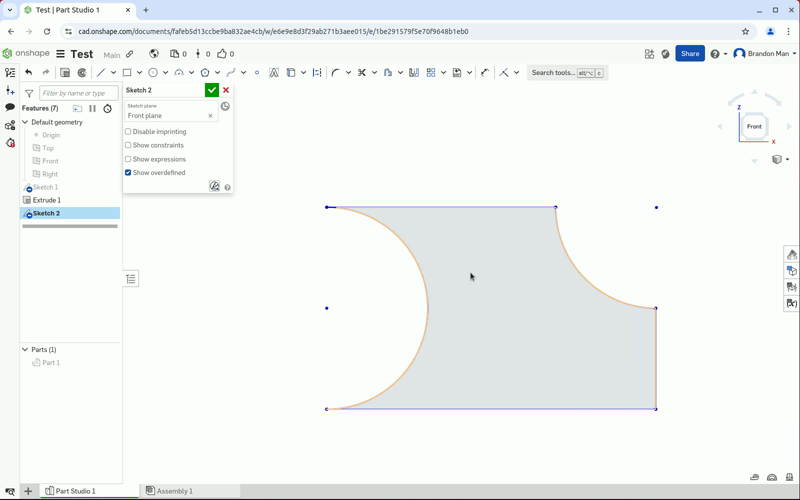
scroll(6)
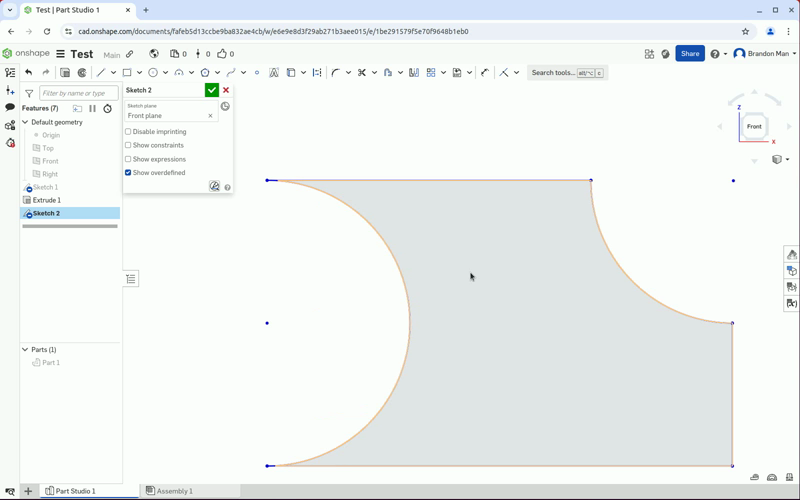
scroll(6)
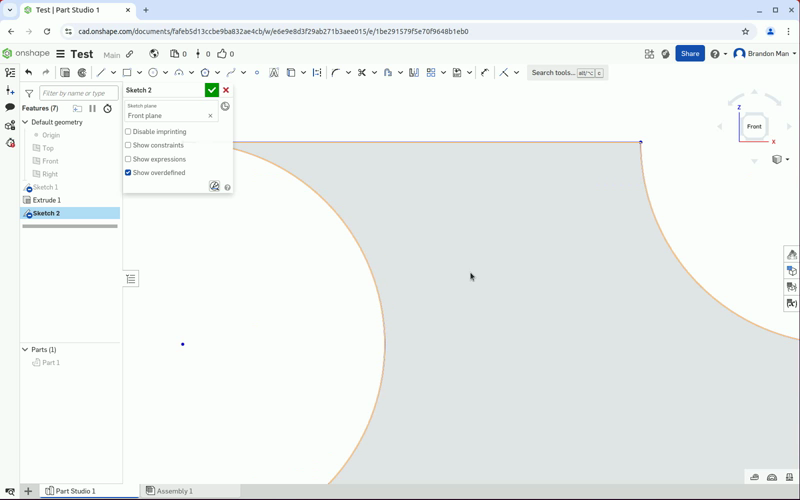
scroll(6)
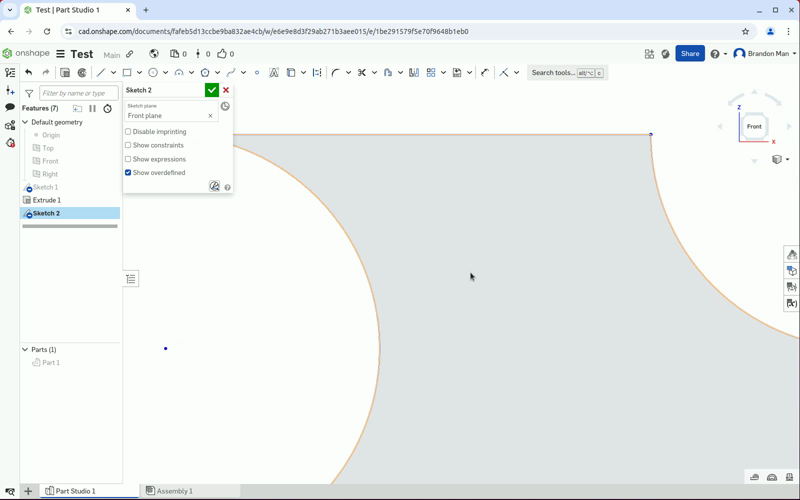
scroll(6)
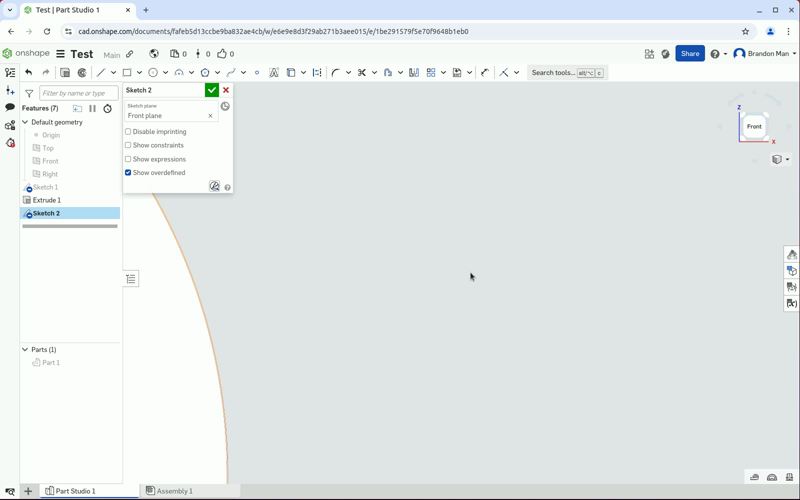
click(470, 272)
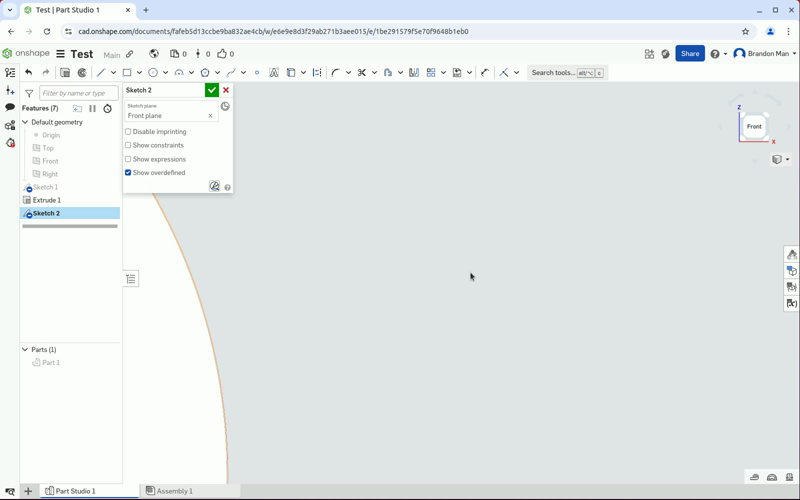
scroll(-6)
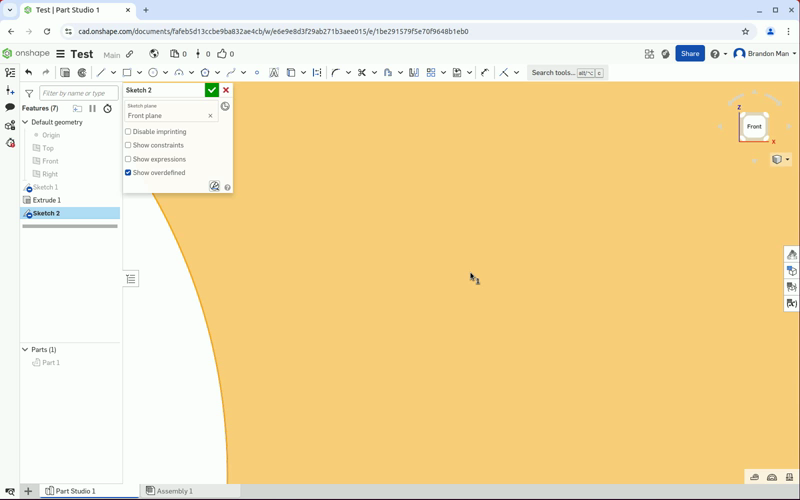
scroll(-6)
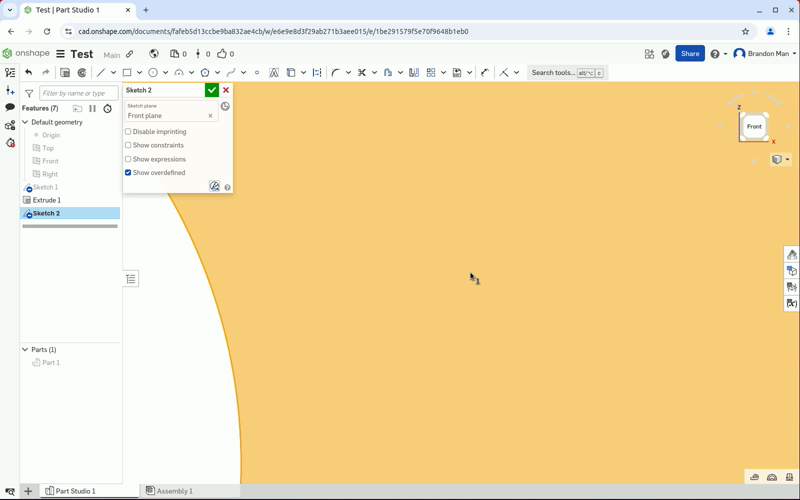
scroll(-6)
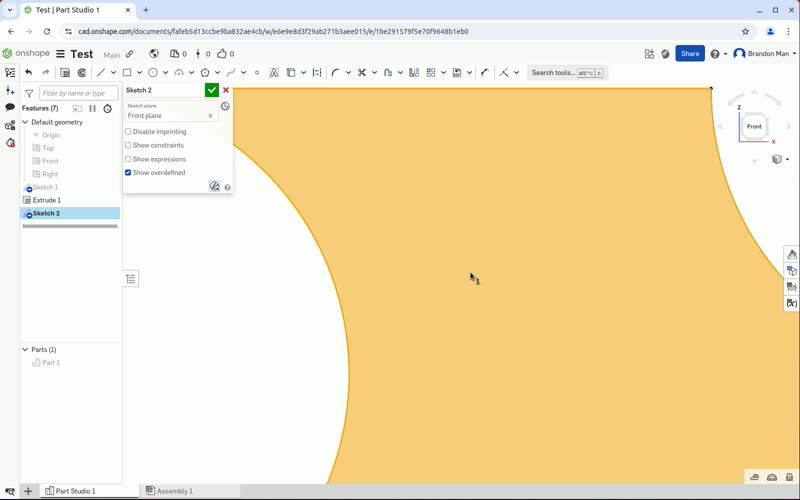
scroll(-6)
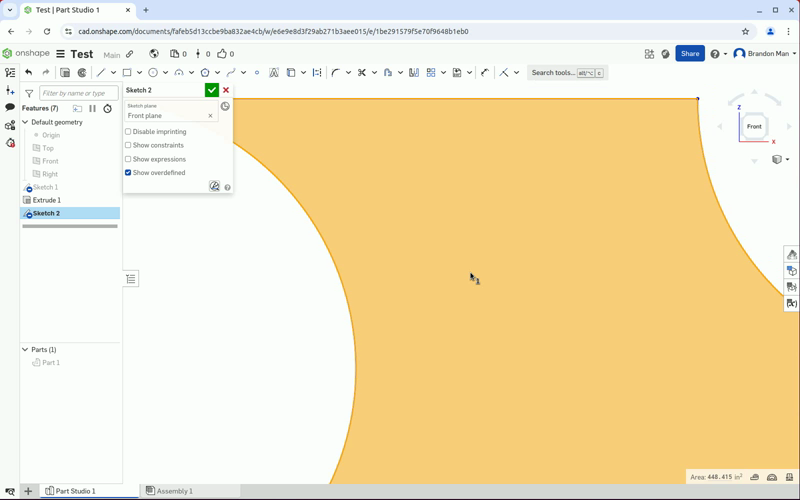
scroll(-6)
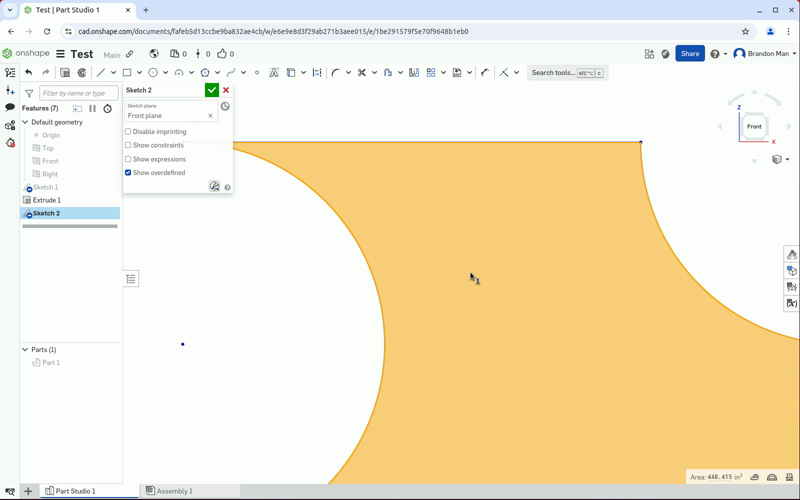
scroll(-6)
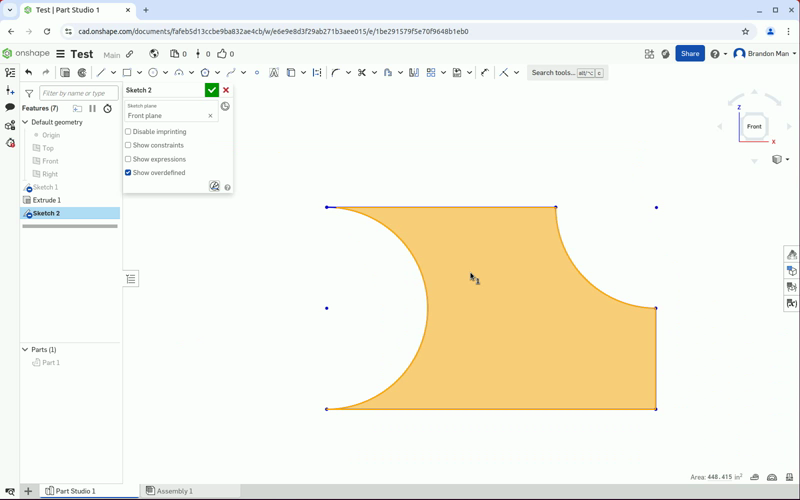
scroll(-6)
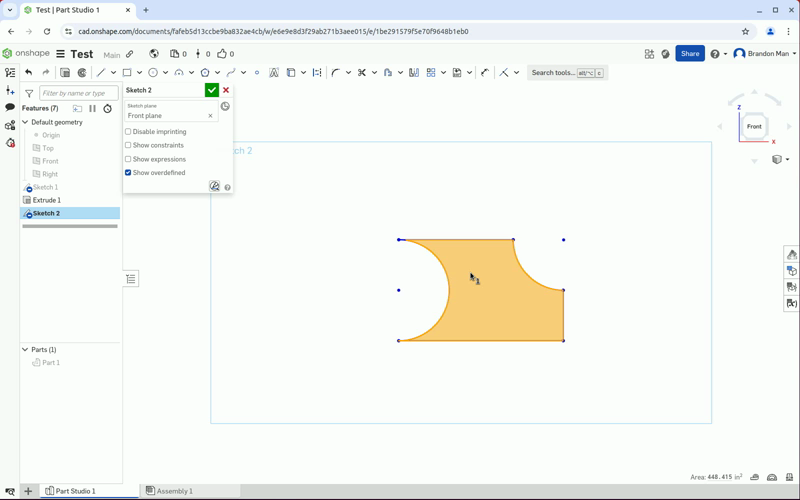
mouse_move(73, 352)
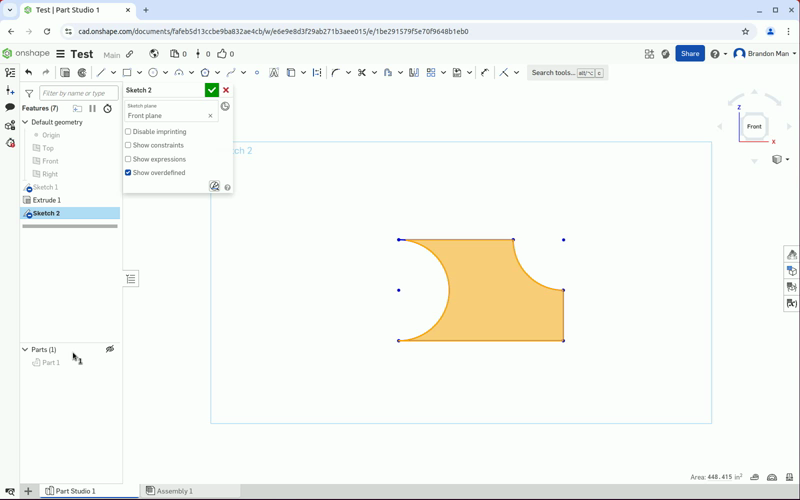
key(shift+y)
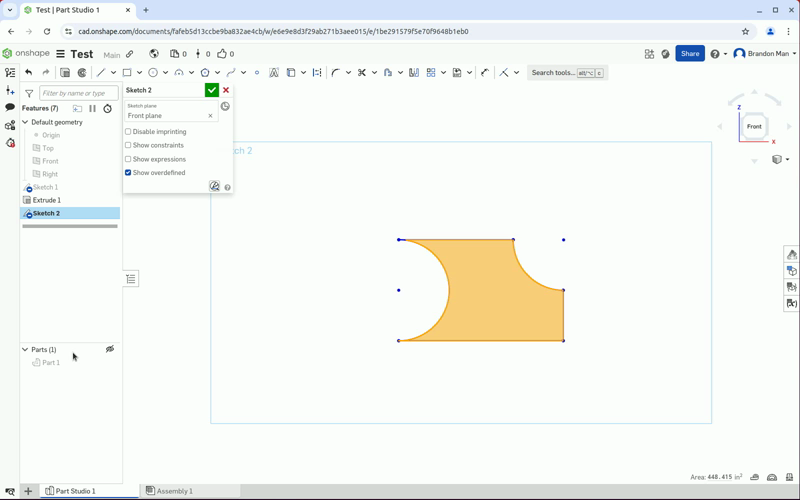
key(shift+e)
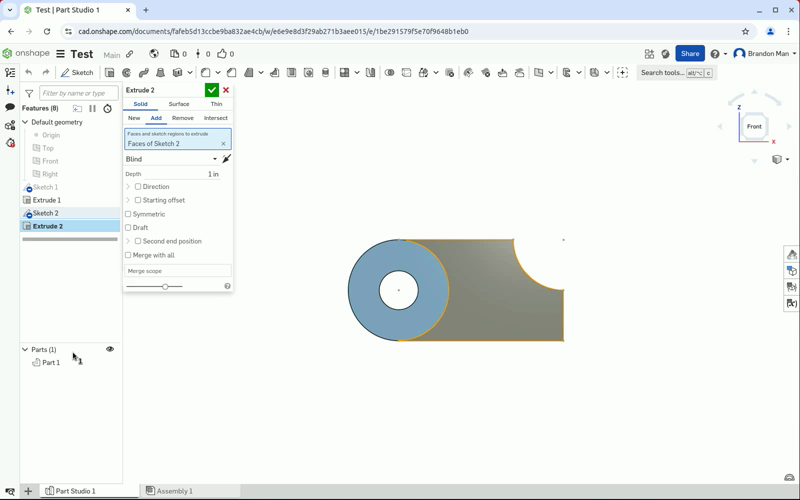
mouse_move(143, 106)
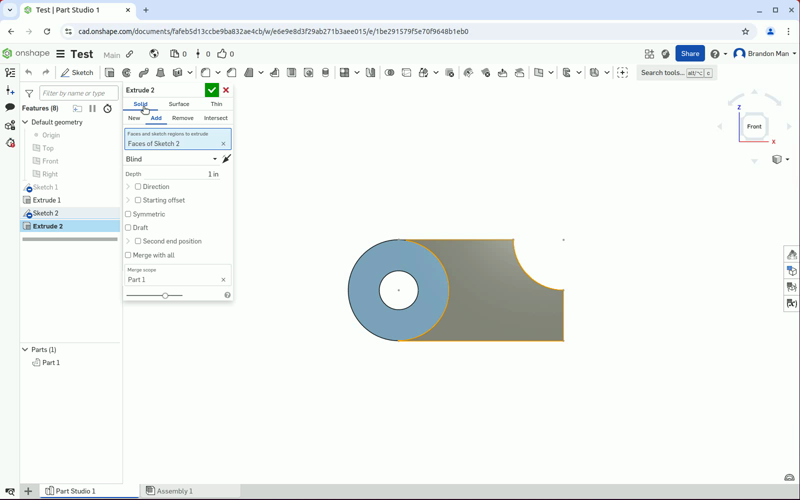
click(143, 106)
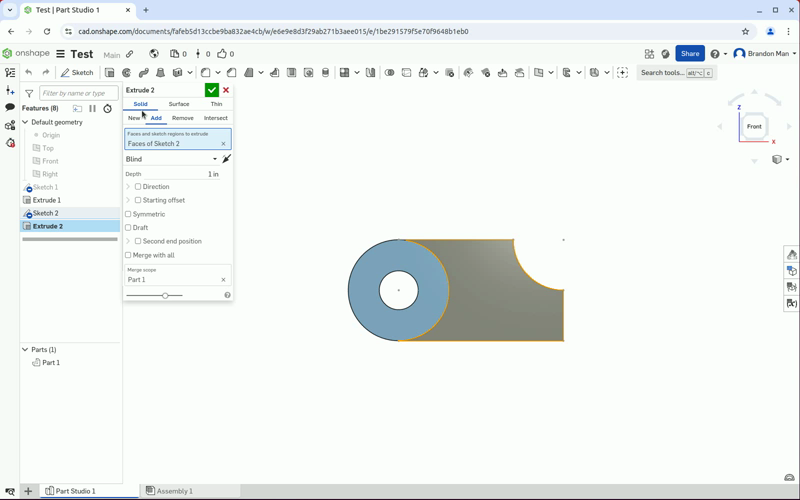
mouse_move(137, 120)
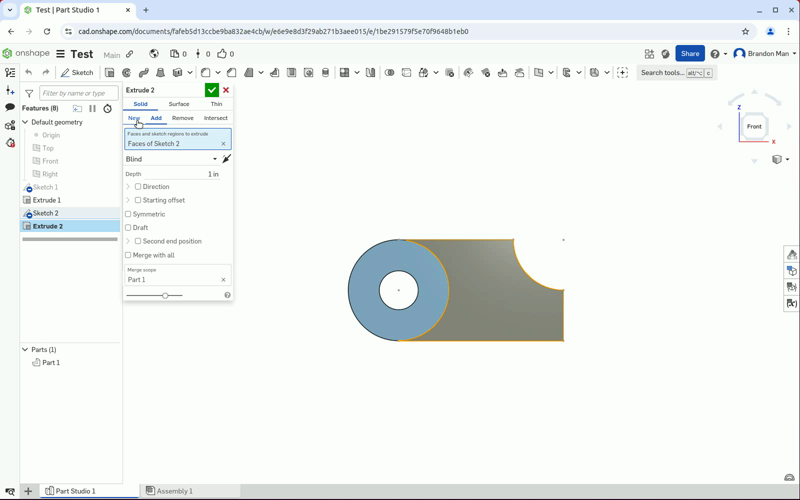
click(137, 120)
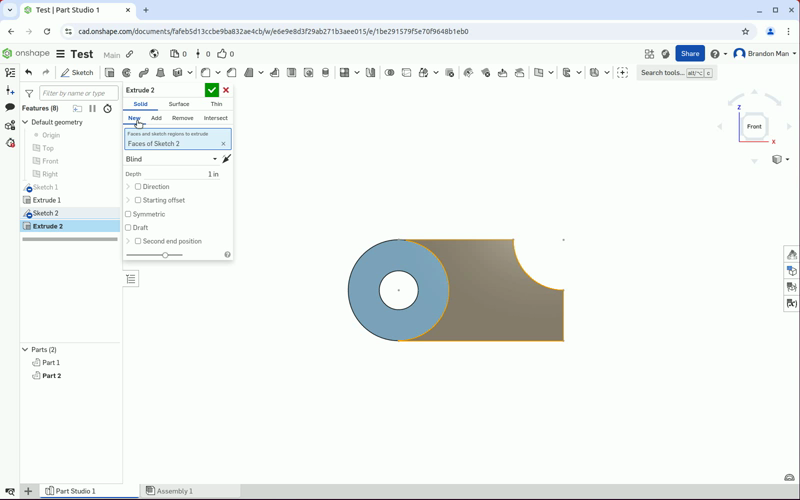
key(tab, 4)
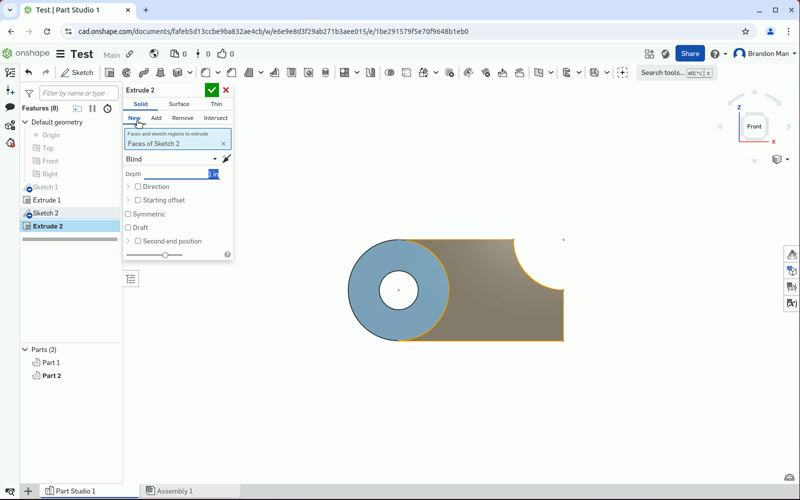
text(8.184)
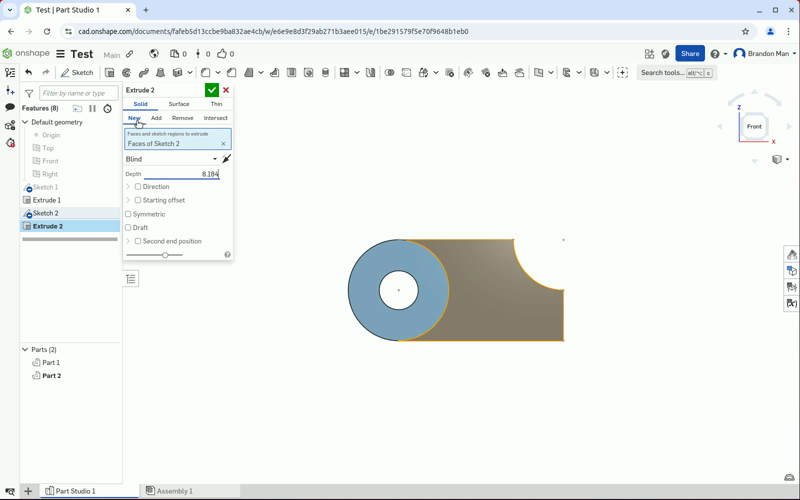
key(enter)
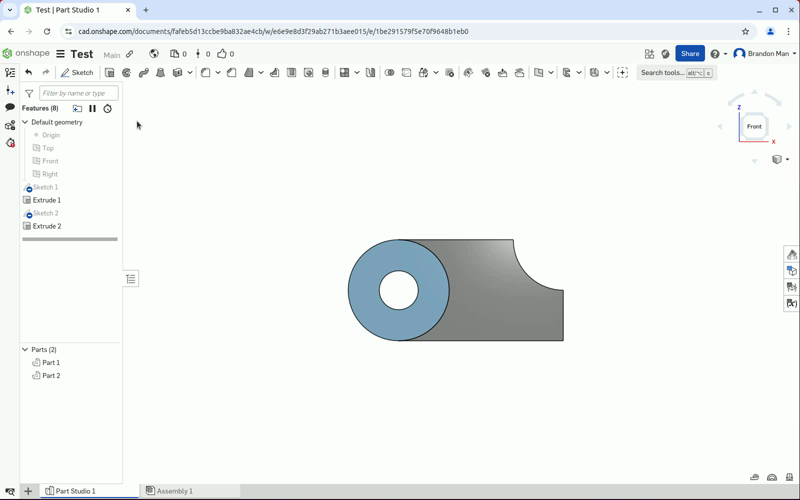
key(shift+h)
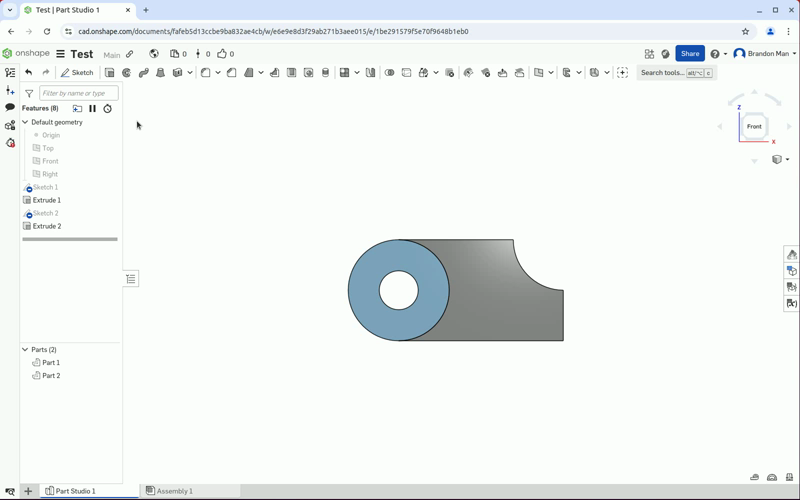
key(shift+h)
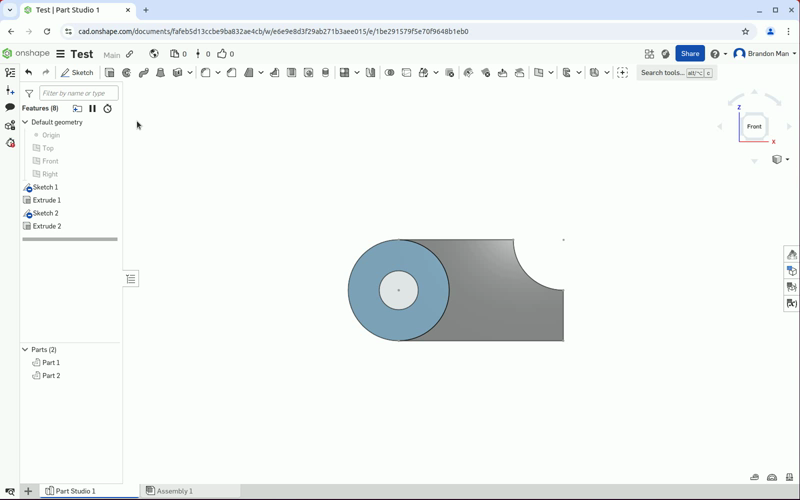
key(shift+7)
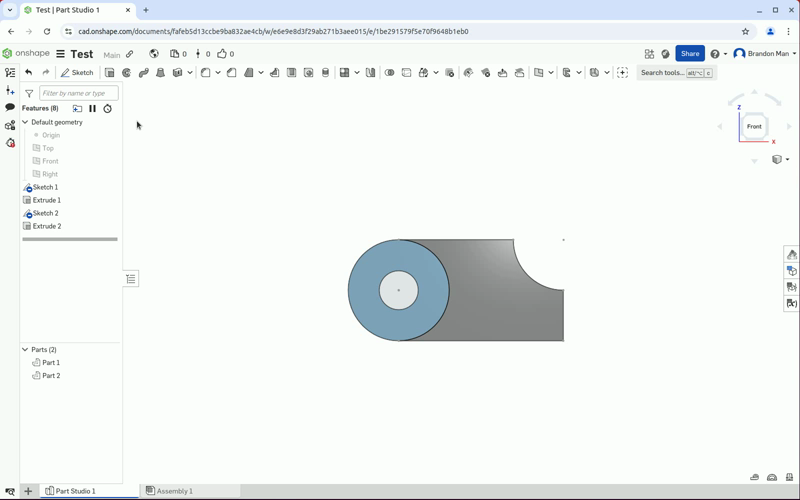
key(left, 2)
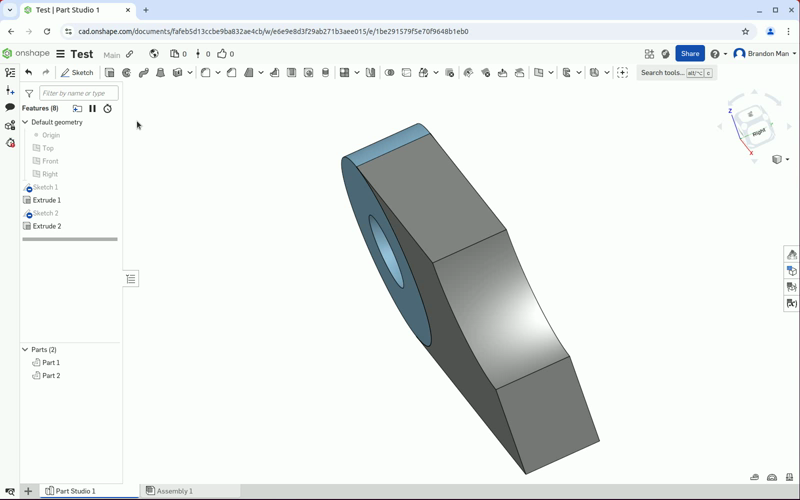
key(down, 2)
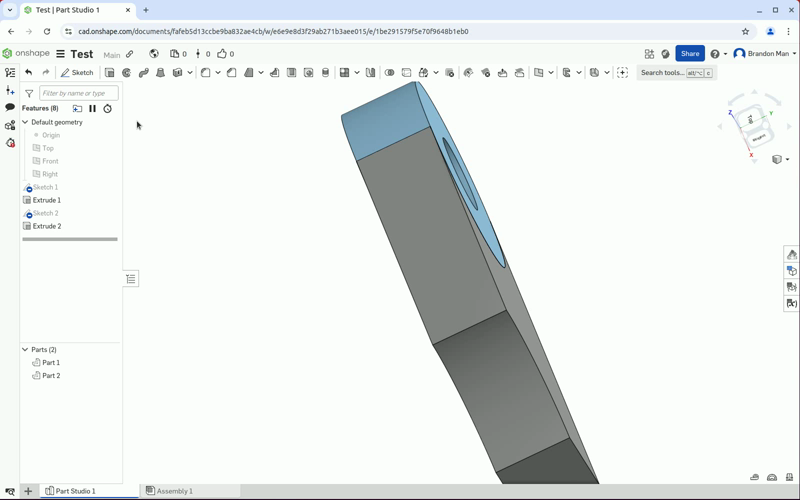
key(up, 2)
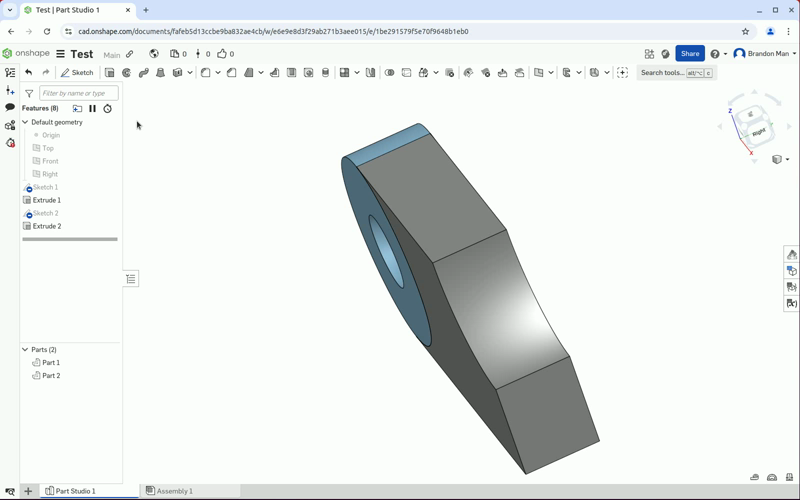
key(right, 2)
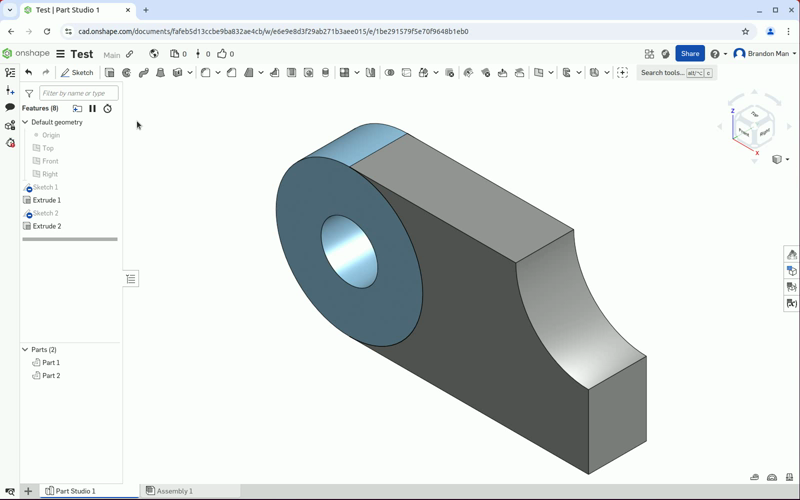
mouse_move(73, 189)
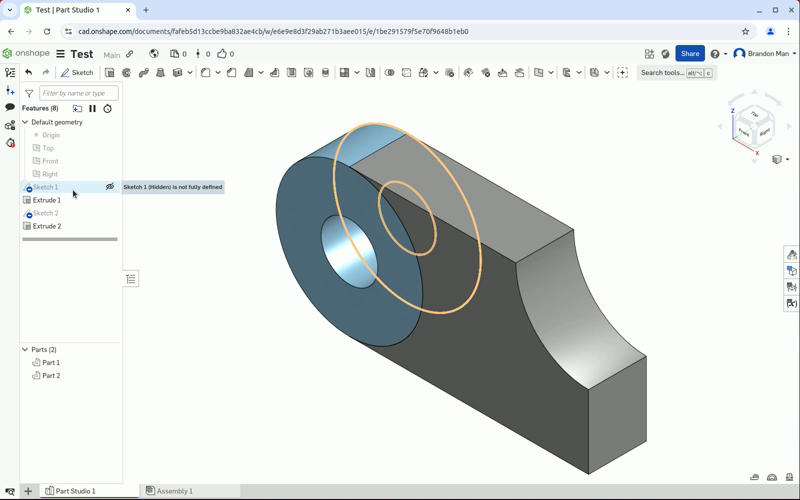
click(73, 189)